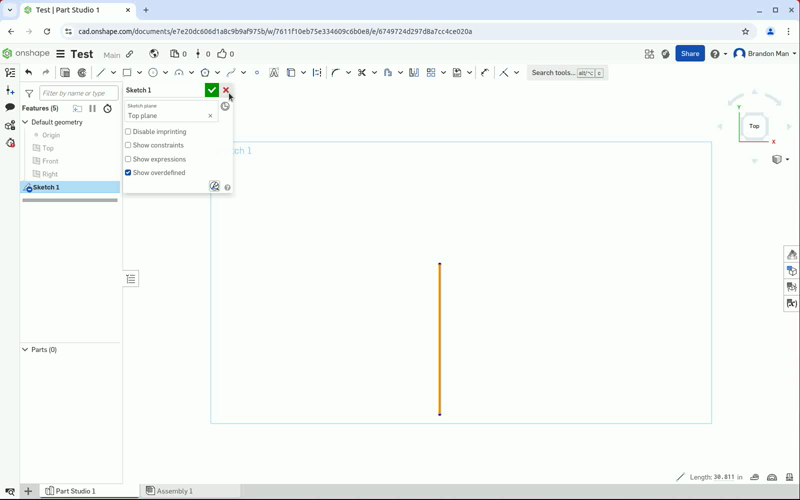
key(shift+h)
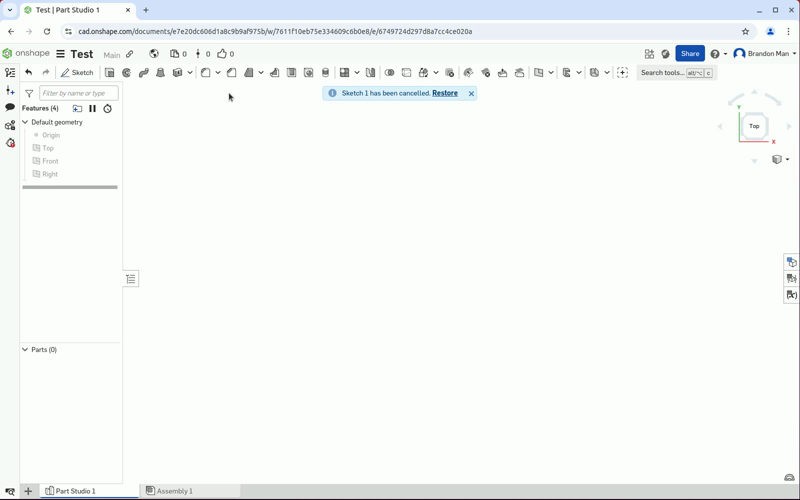
mouse_move(73, 352)
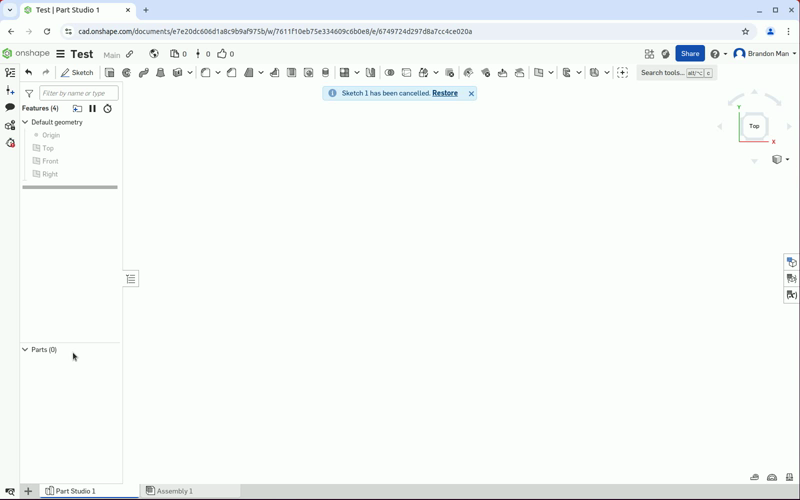
key(y)
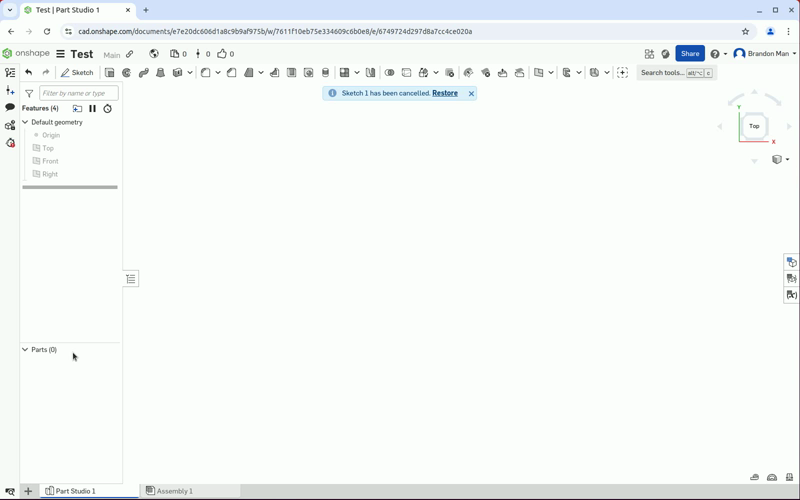
key(shift+p)
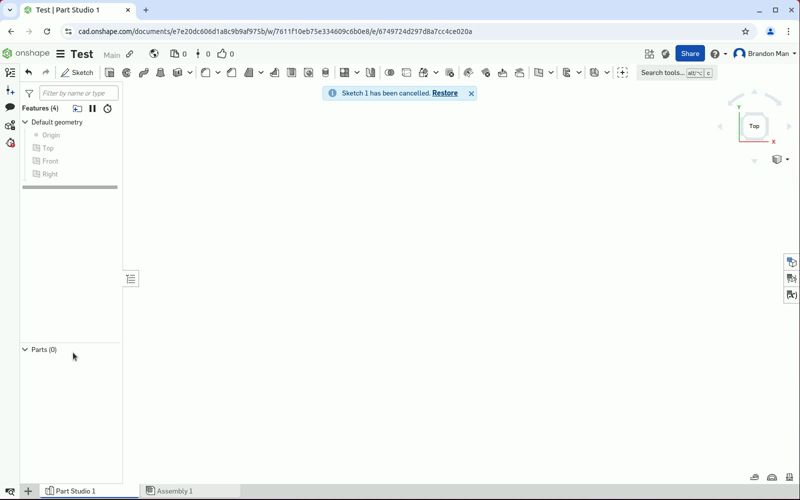
key(space)
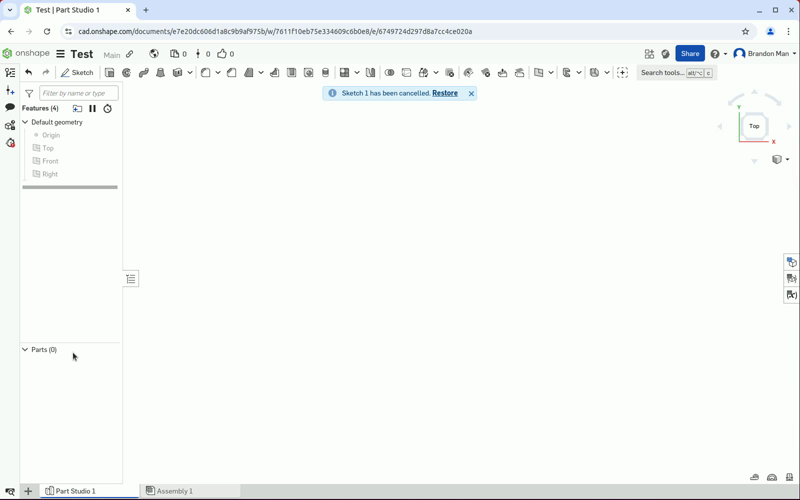
key_down(shift)
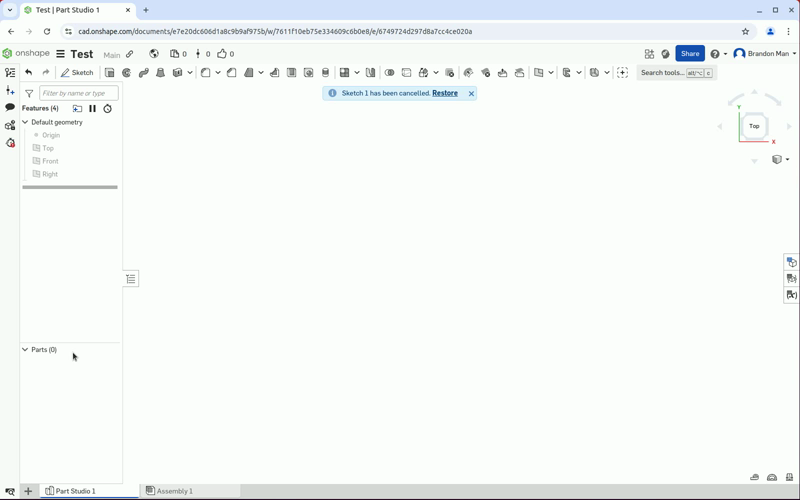
key(up)
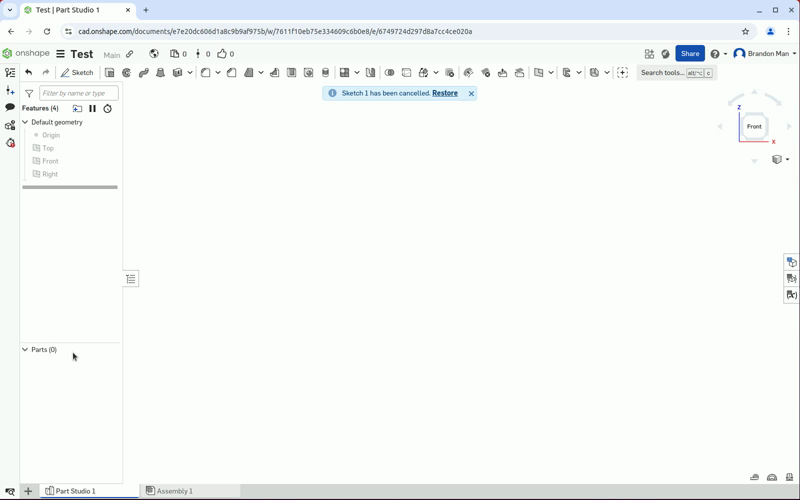
key_up(shift)
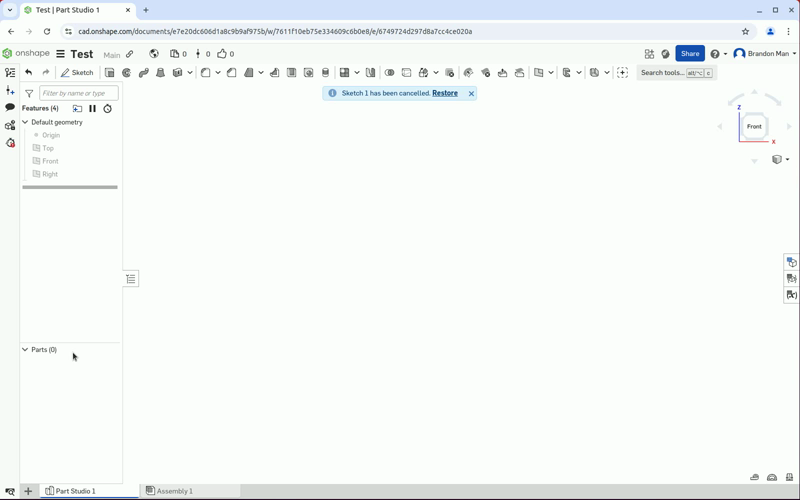
mouse_move(73, 352)
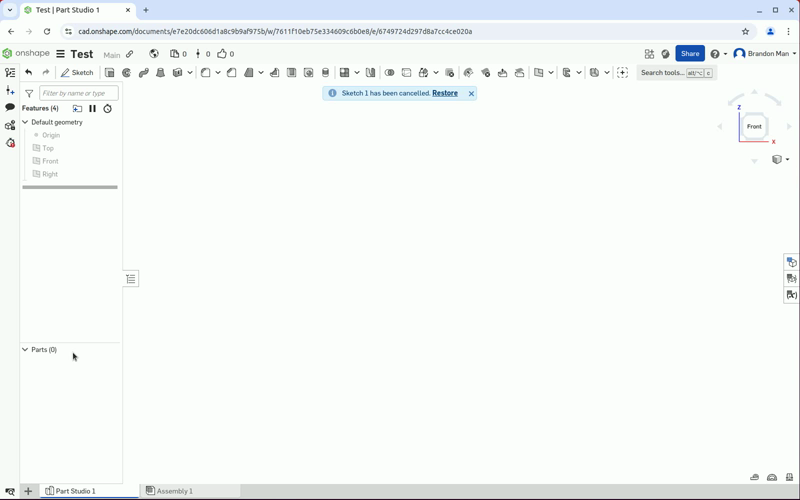
key(shift+y)
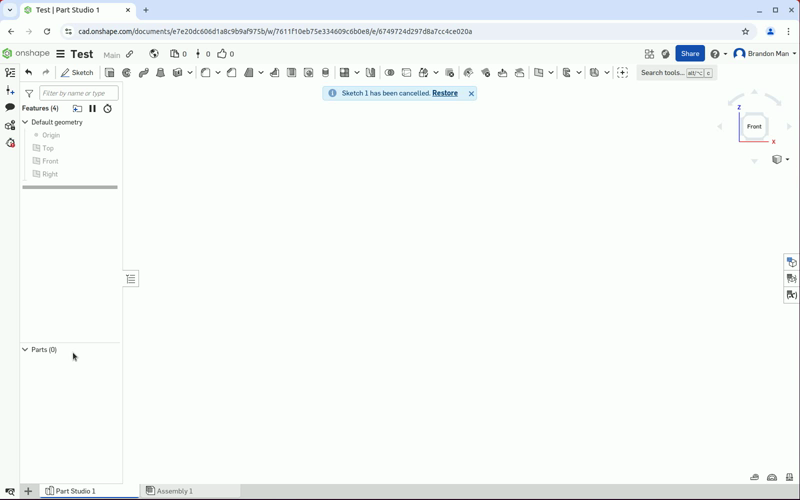
key(shift+s)
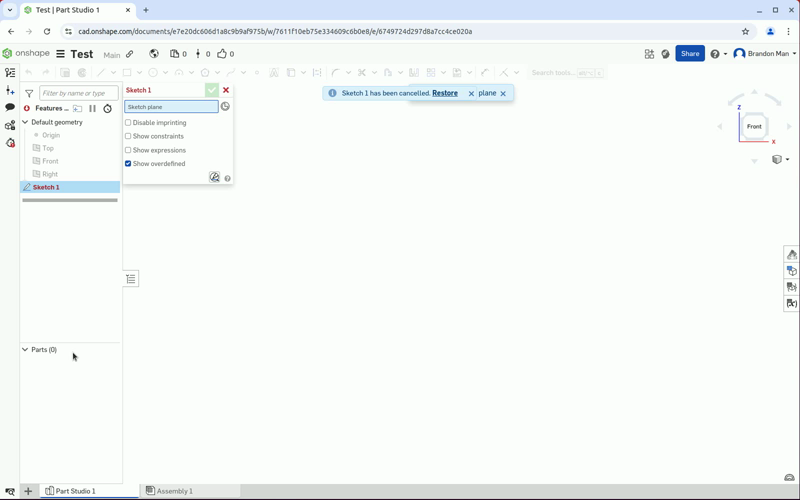
mouse_move(73, 163)
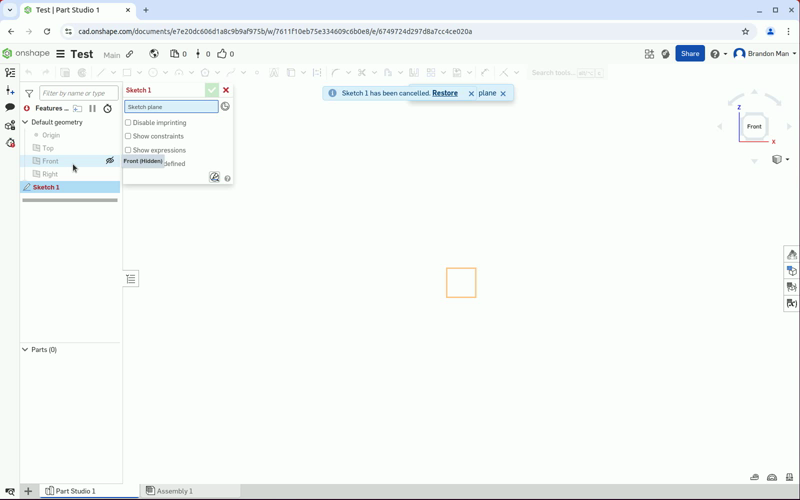
click(73, 163)
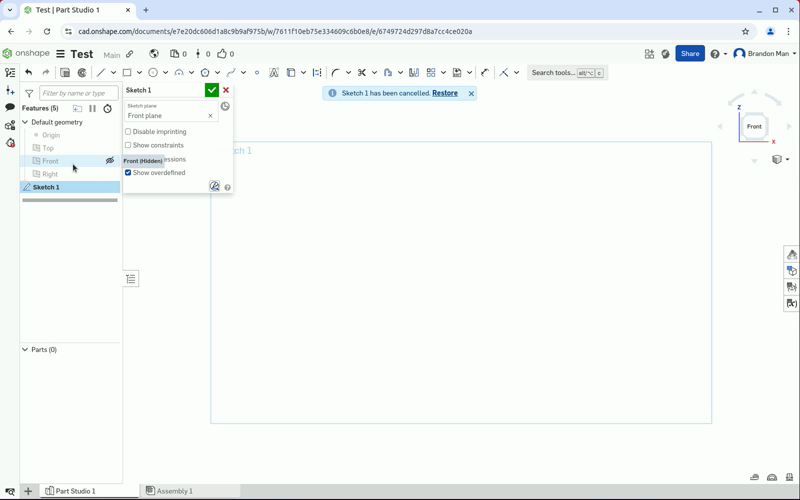
mouse_move(73, 352)
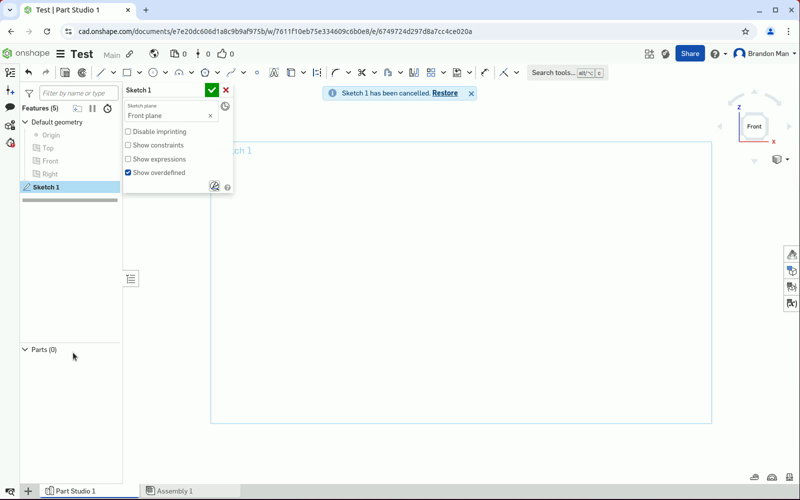
key(y)
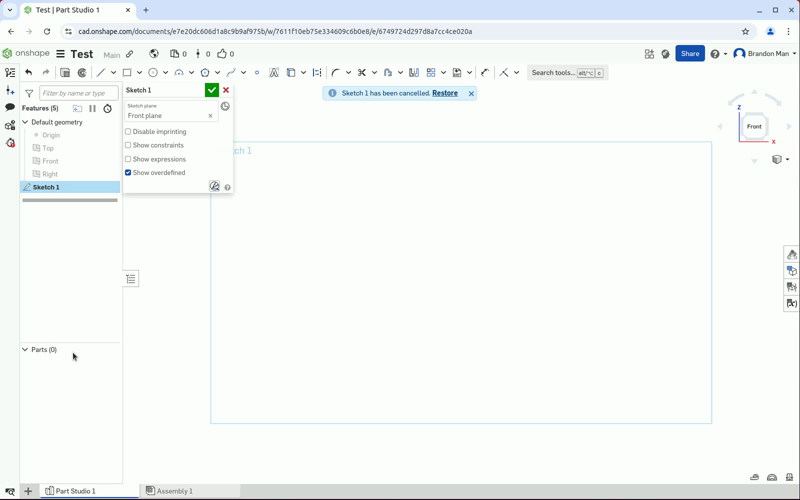
key(c)
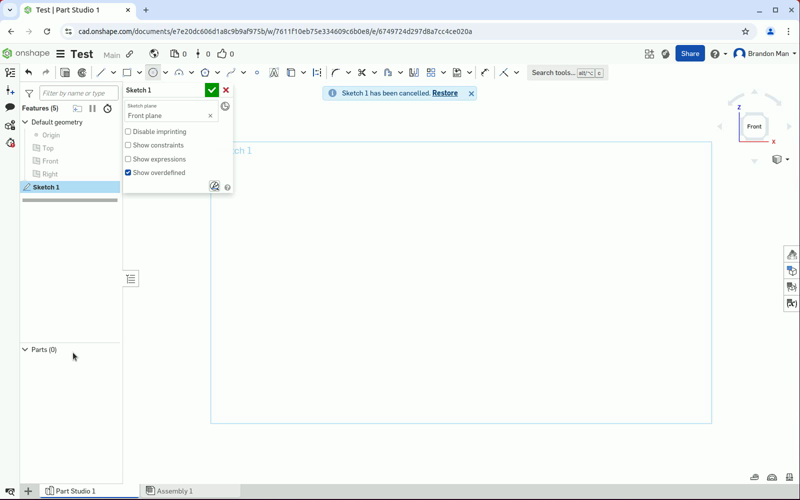
key_down(shift)
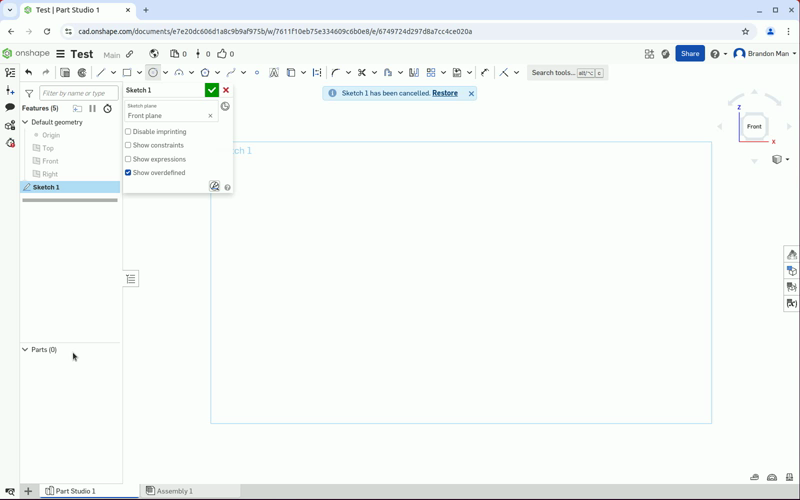
mouse_move(461, 282)
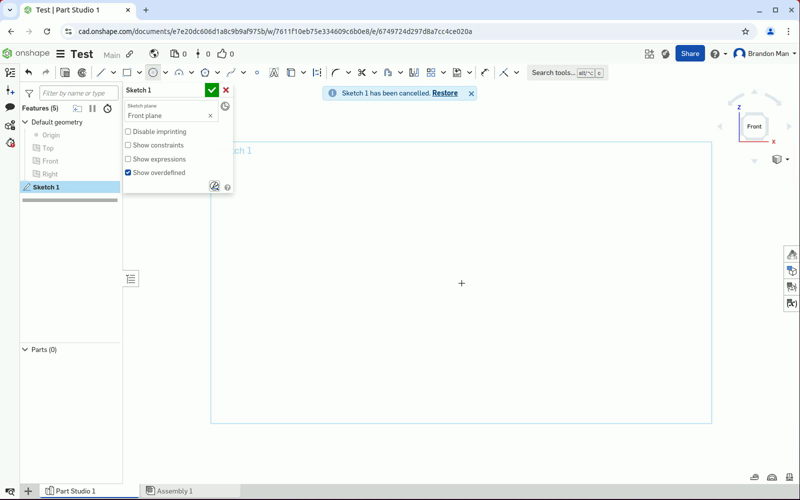
click(461, 282)
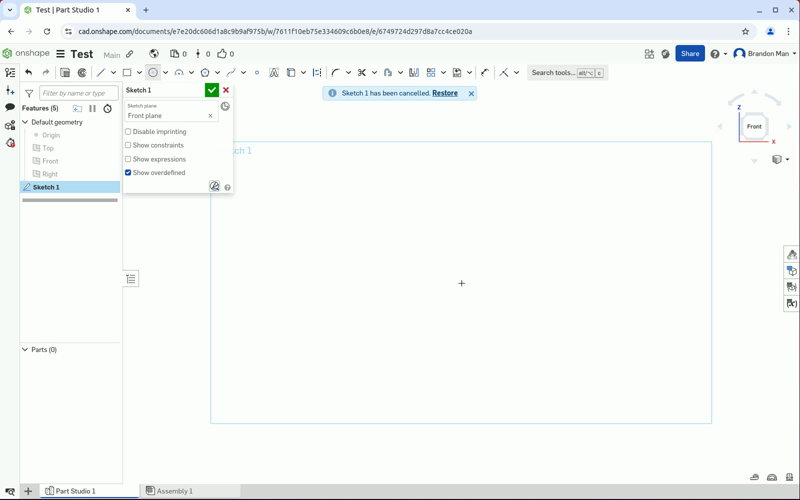
key_up(shift)
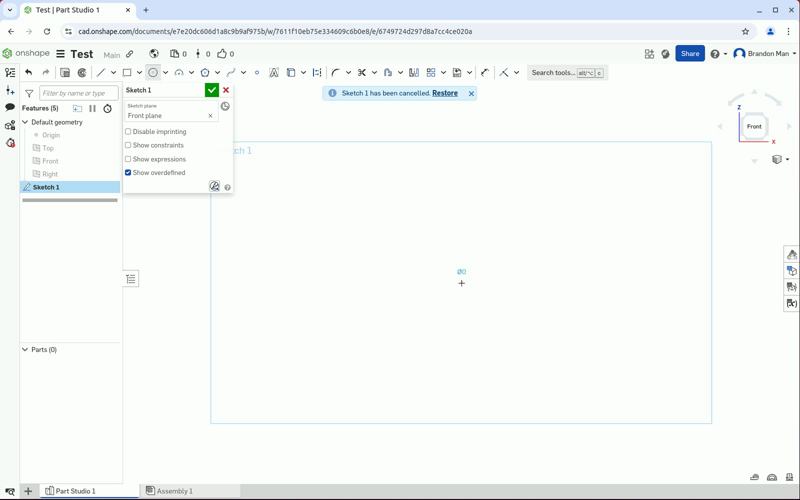
mouse_move(465, 282)
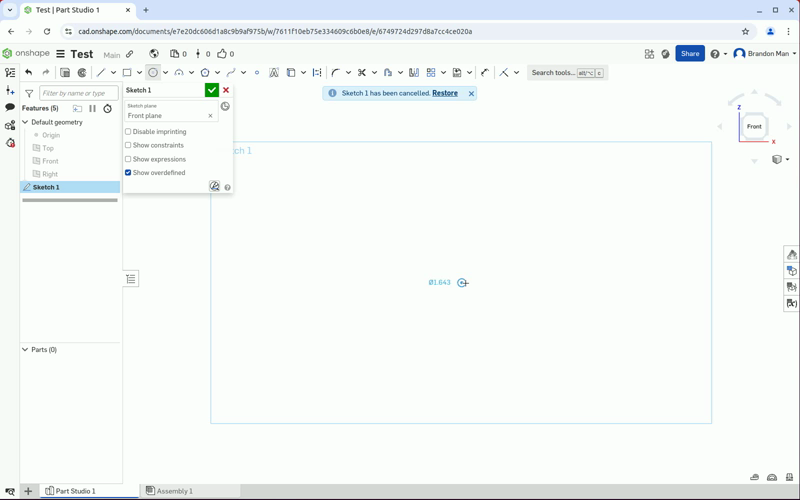
click(465, 282)
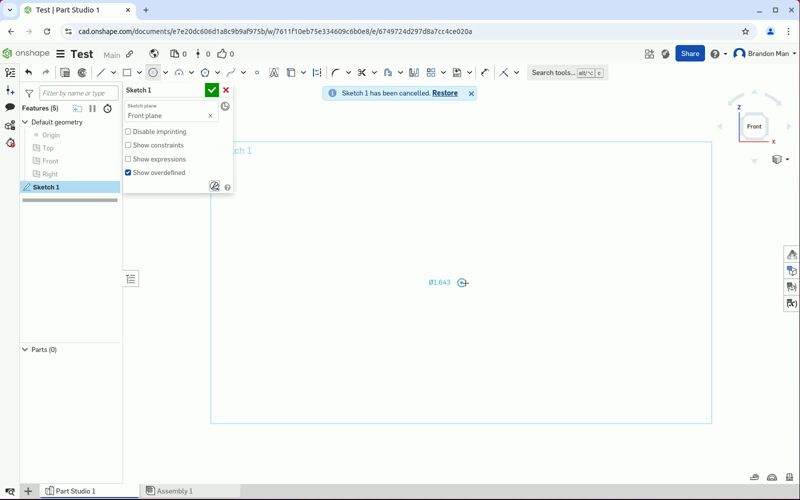
key(esc)
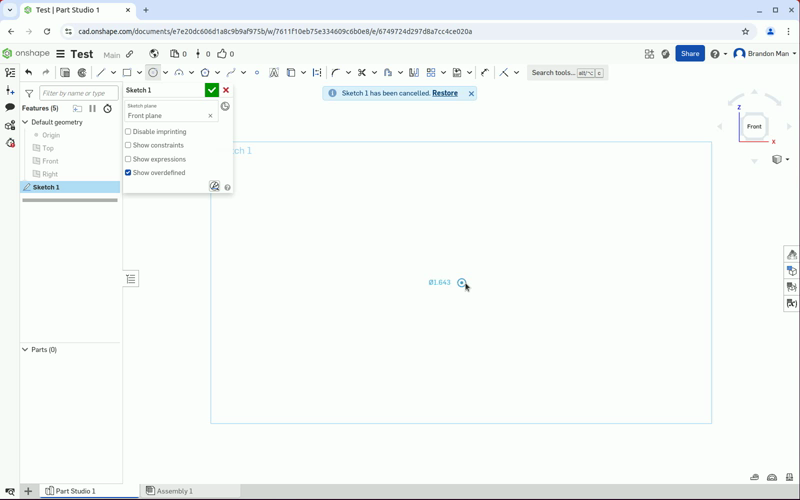
key(c)
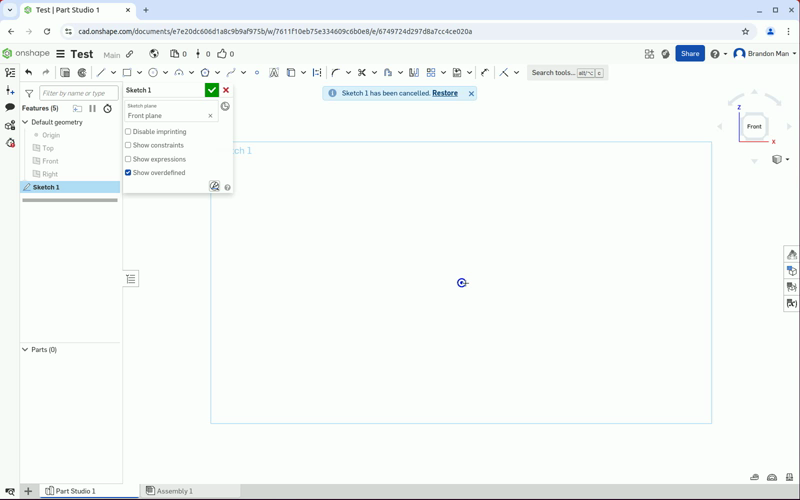
key_down(shift)
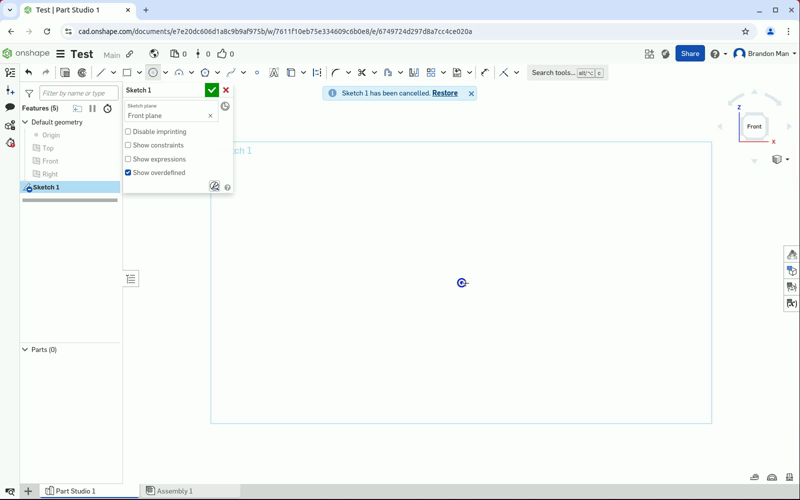
mouse_move(461, 282)
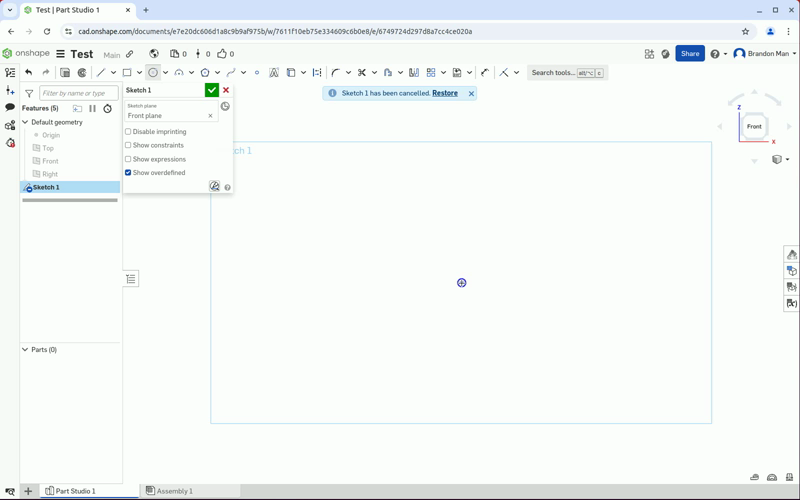
scroll(6)
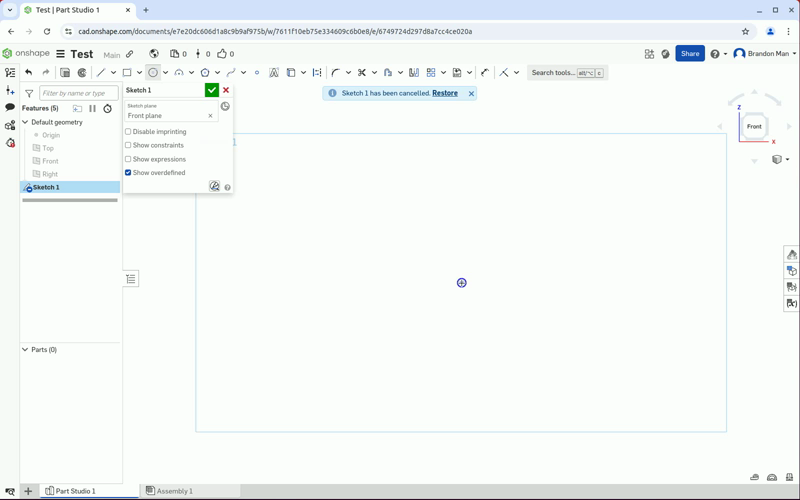
scroll(6)
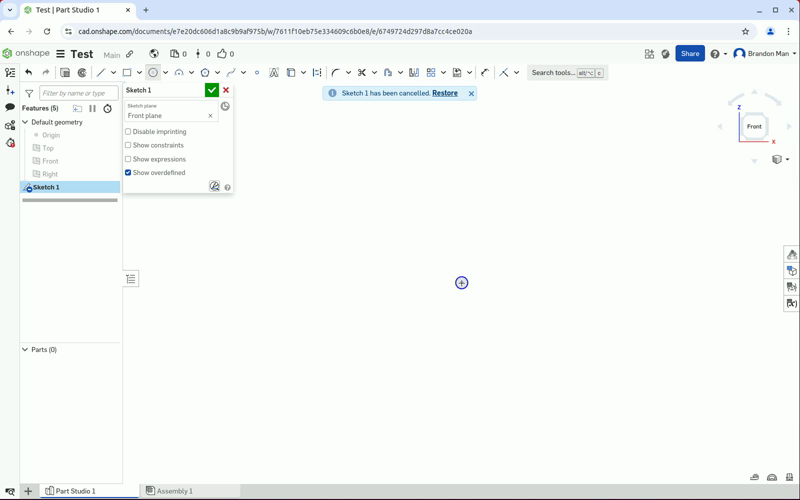
scroll(6)
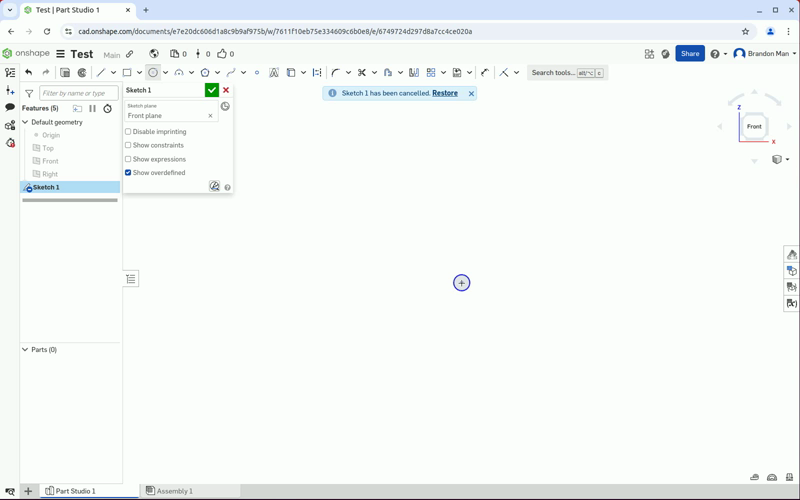
scroll(6)
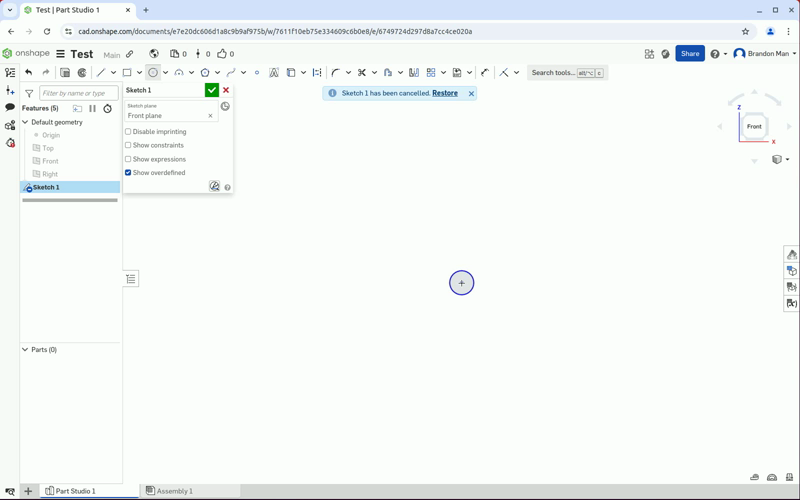
scroll(6)
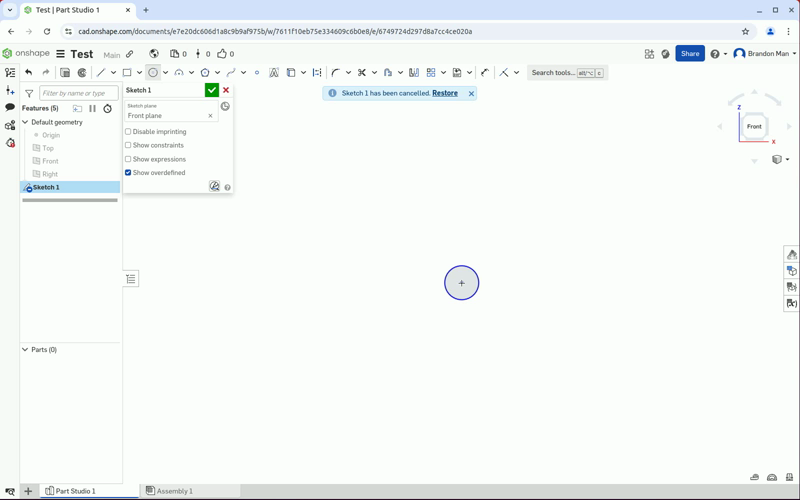
scroll(6)
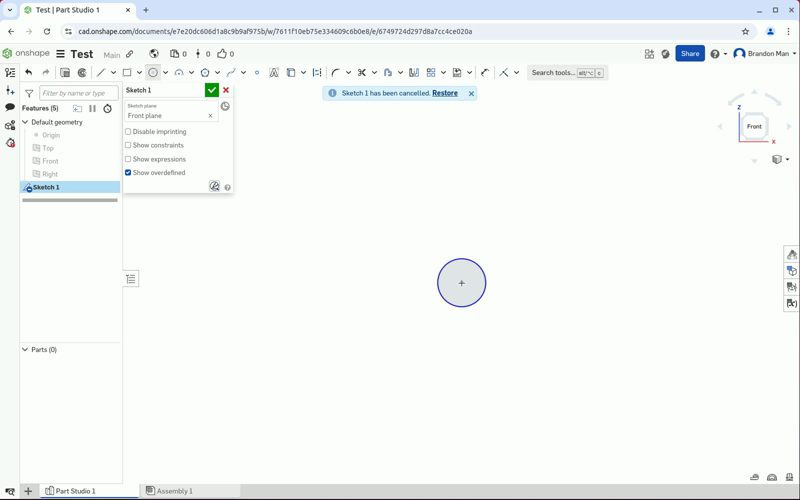
scroll(6)
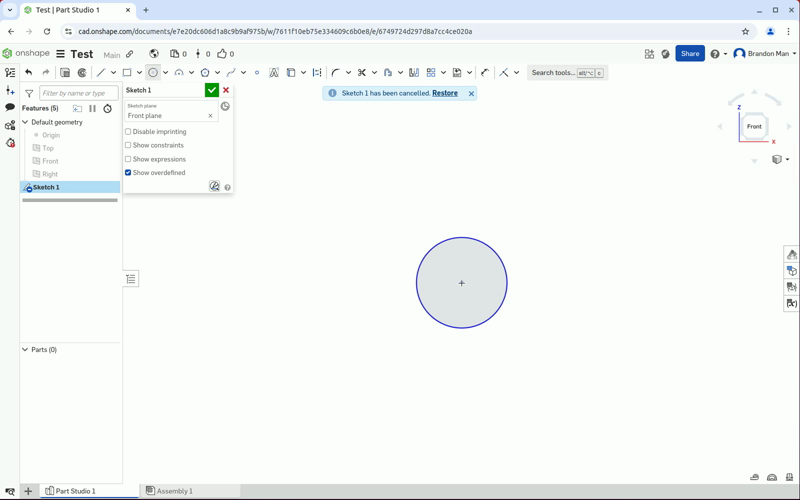
click(461, 282)
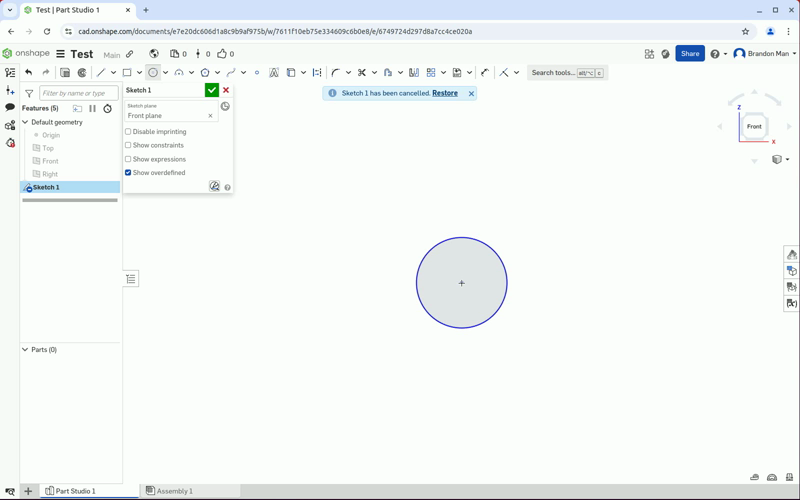
scroll(-6)
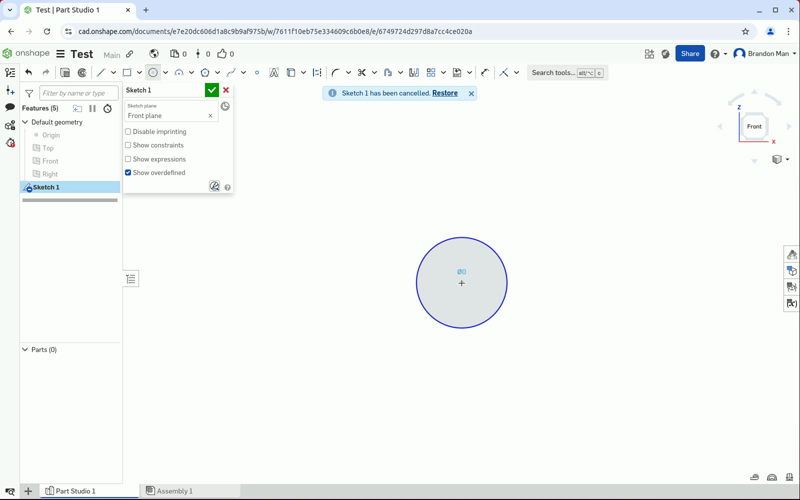
scroll(-6)
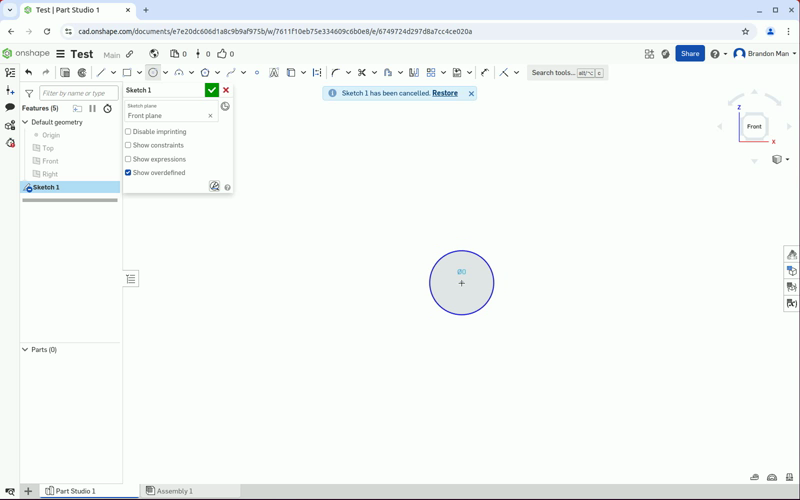
scroll(-6)
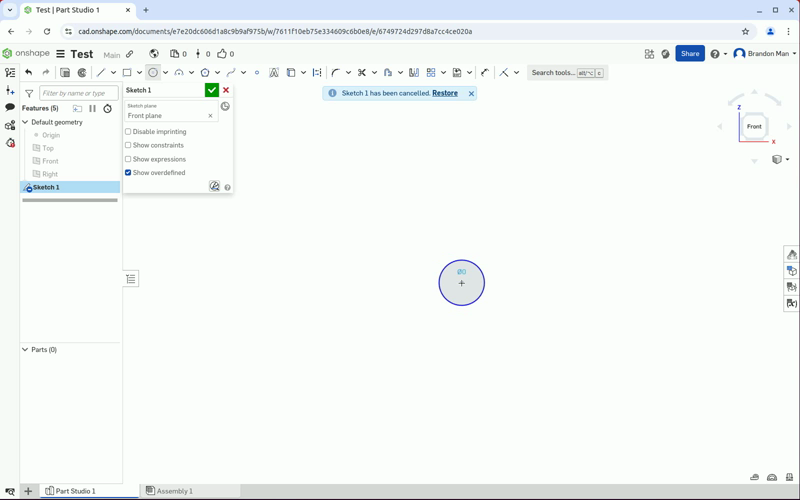
scroll(-6)
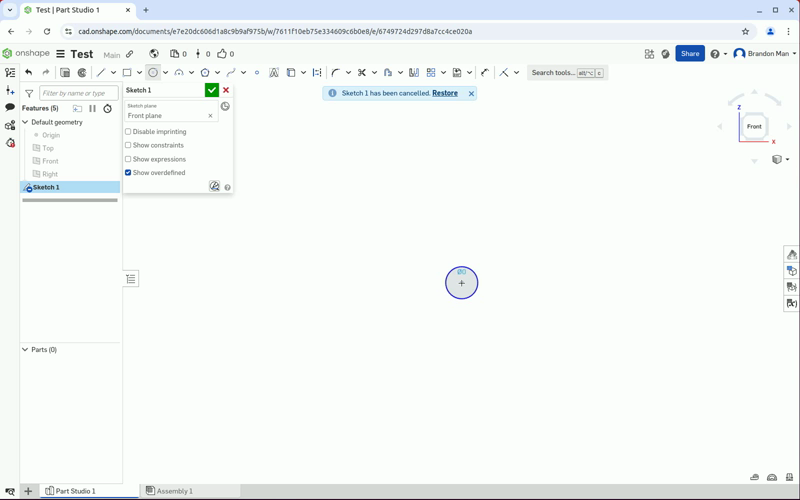
scroll(-6)
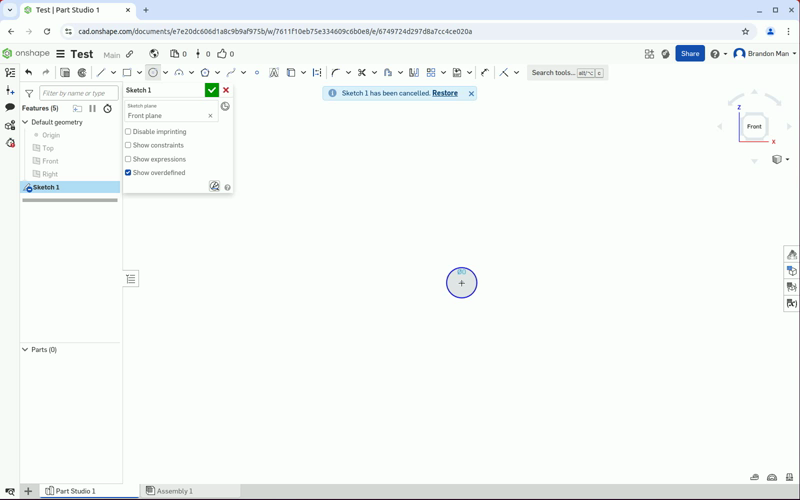
scroll(-6)
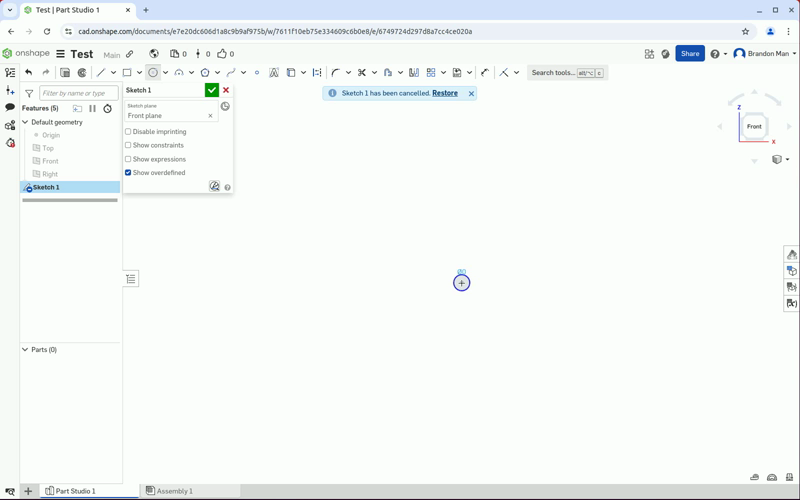
scroll(-6)
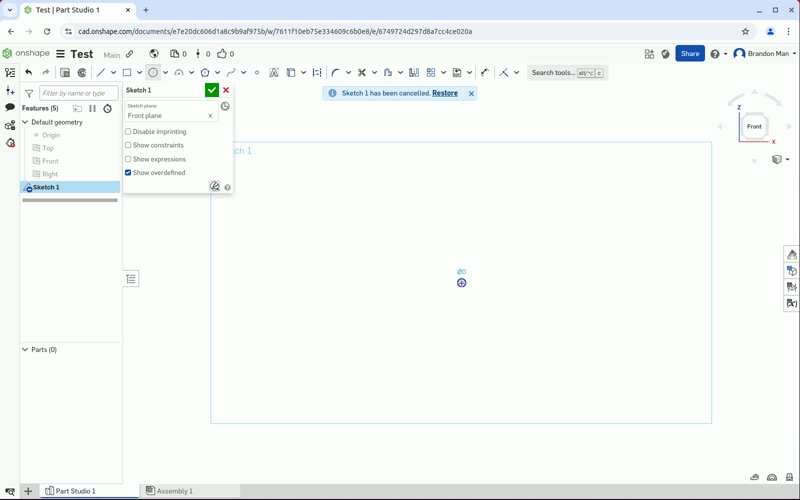
key_up(shift)
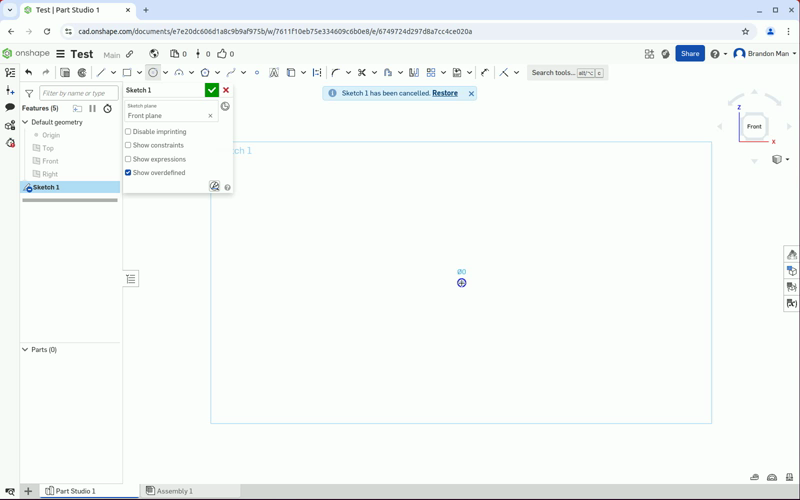
mouse_move(463, 282)
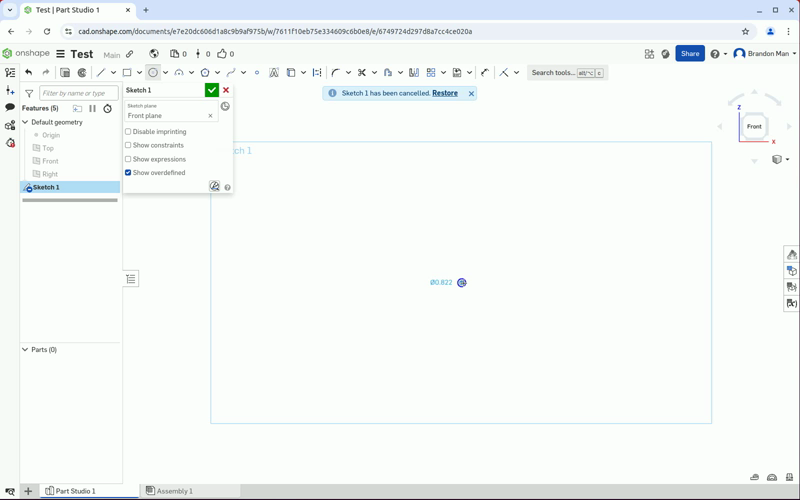
scroll(6)
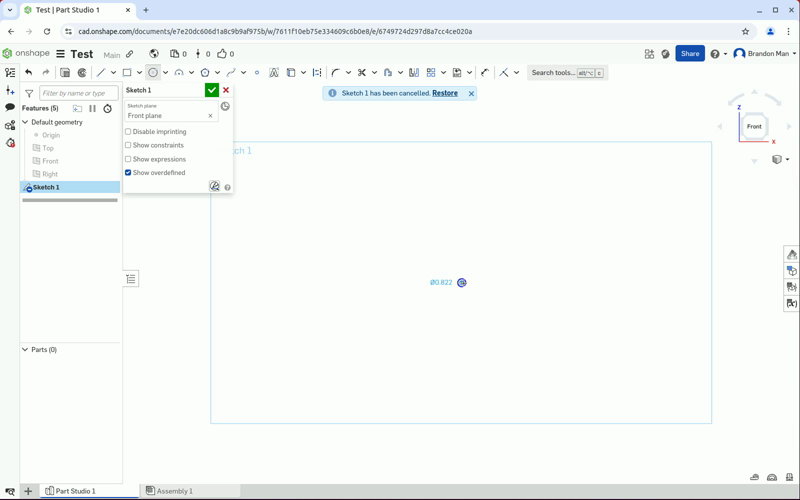
scroll(6)
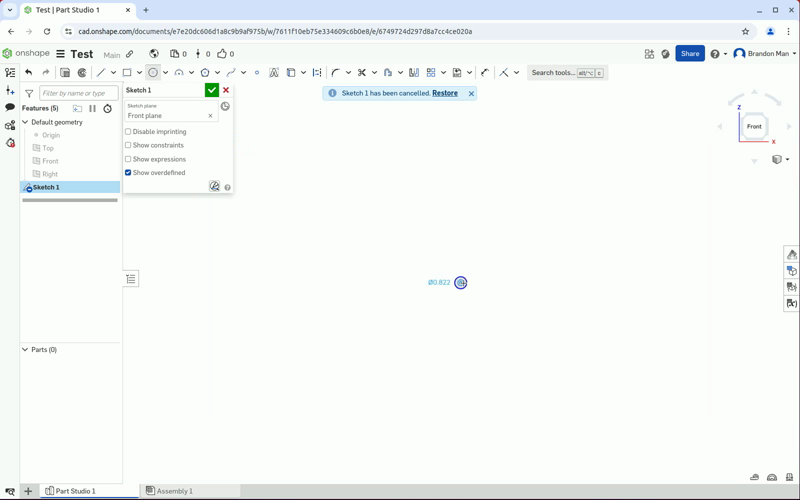
scroll(6)
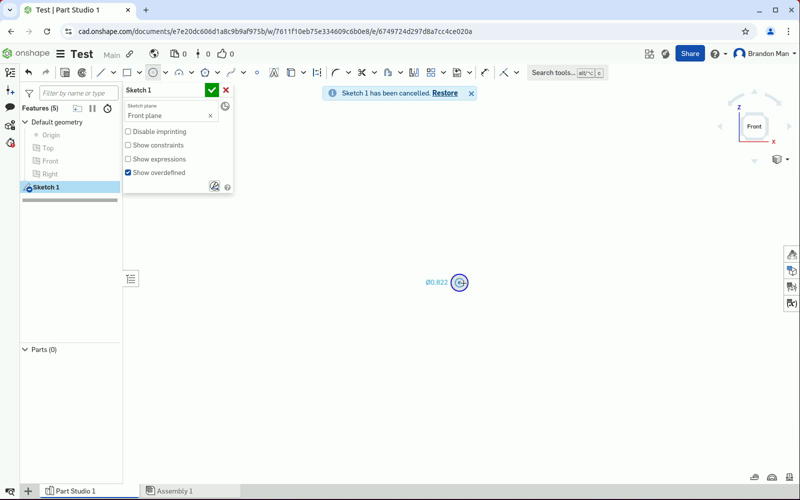
scroll(6)
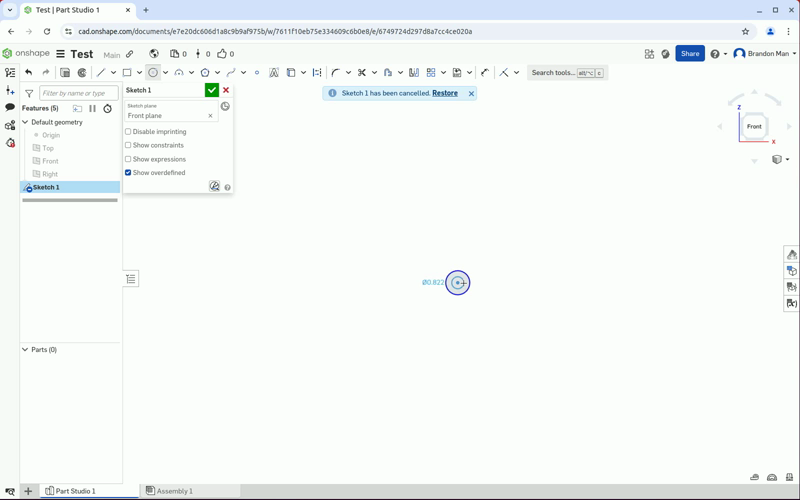
scroll(6)
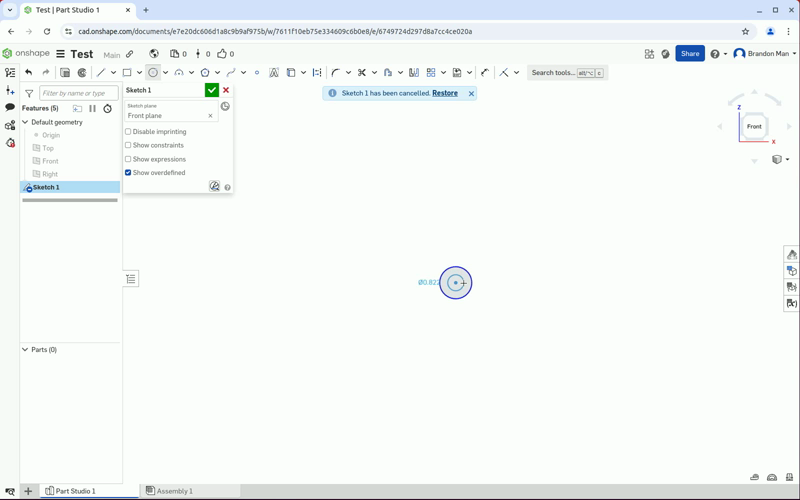
scroll(6)
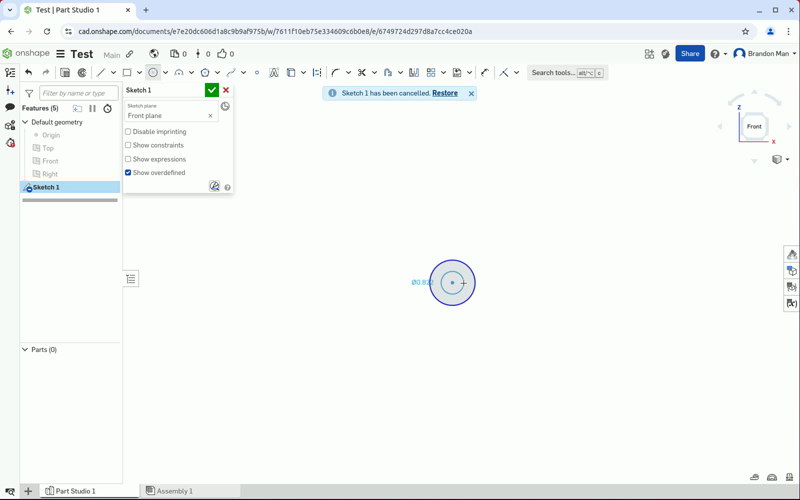
scroll(6)
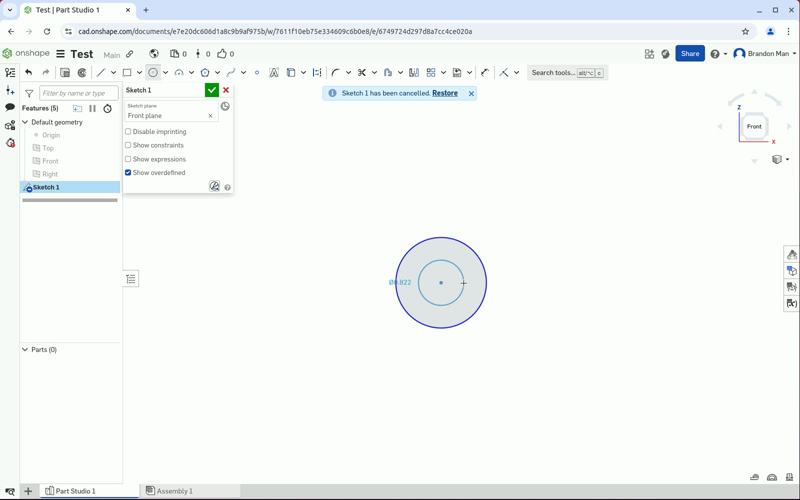
click(463, 282)
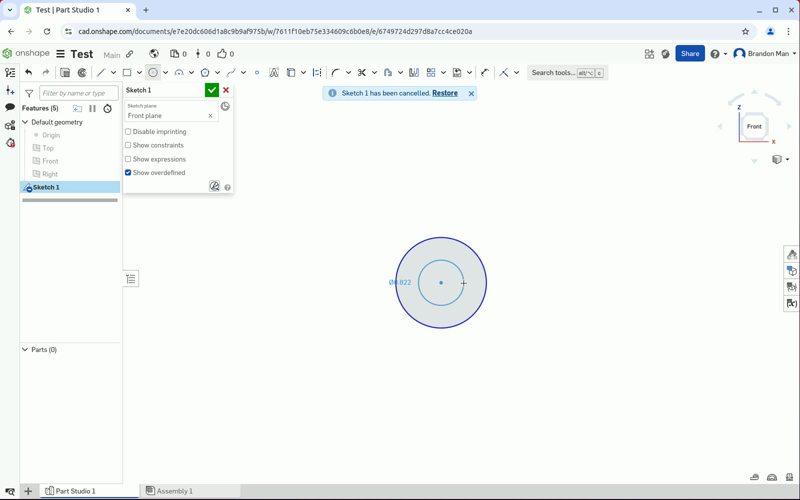
scroll(-6)
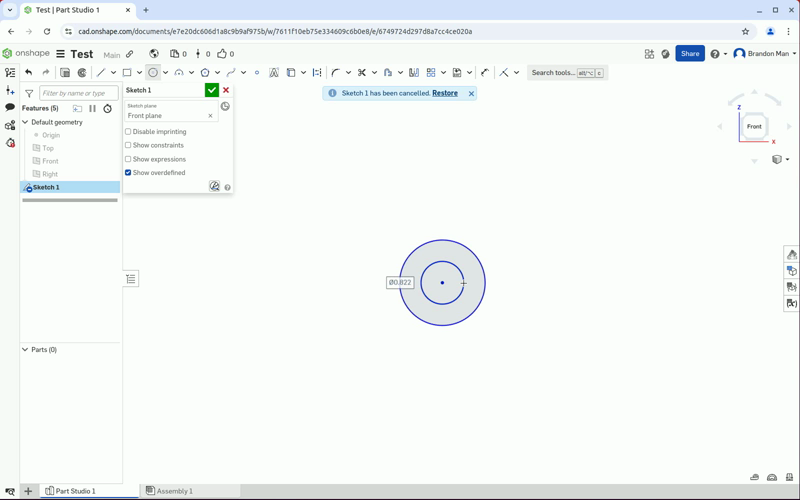
scroll(-6)
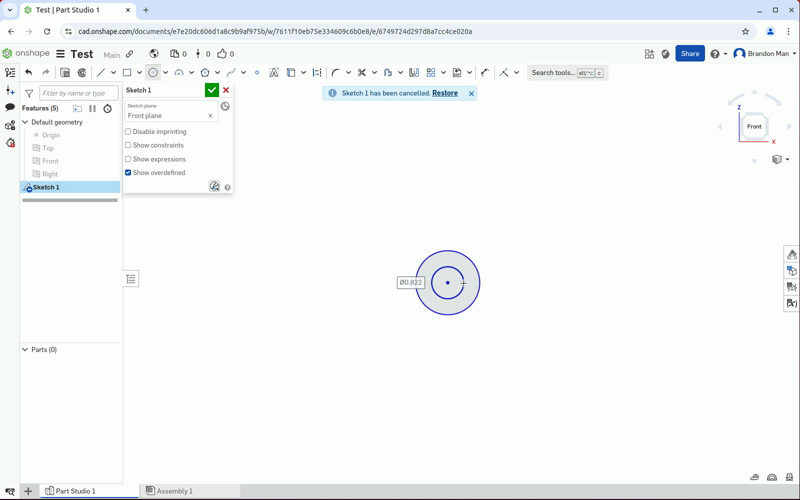
scroll(-6)
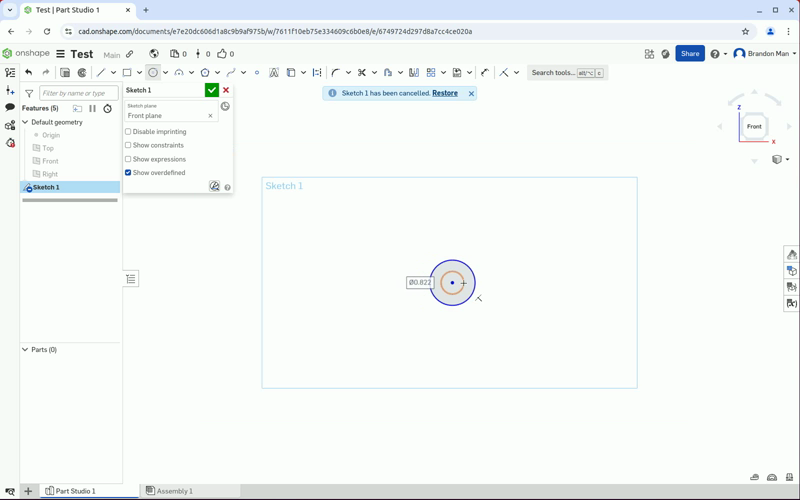
scroll(-6)
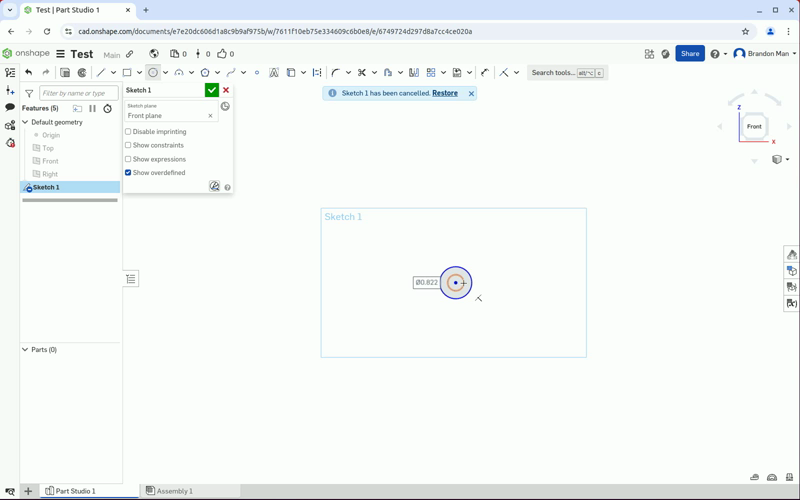
scroll(-6)
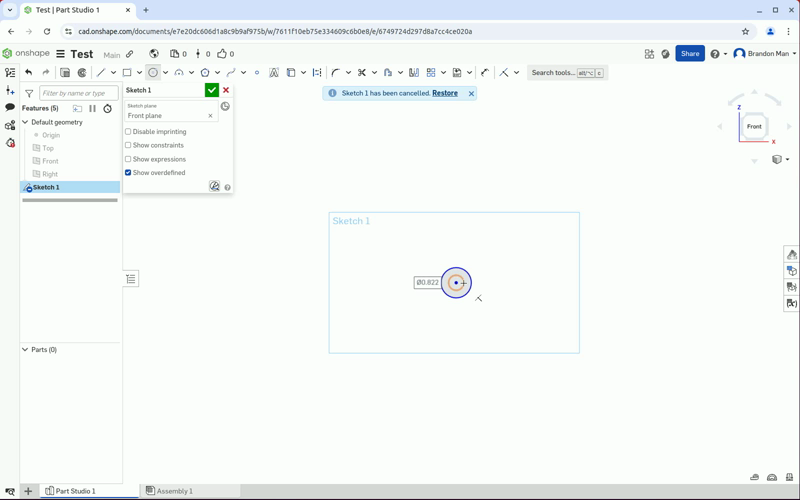
scroll(-6)
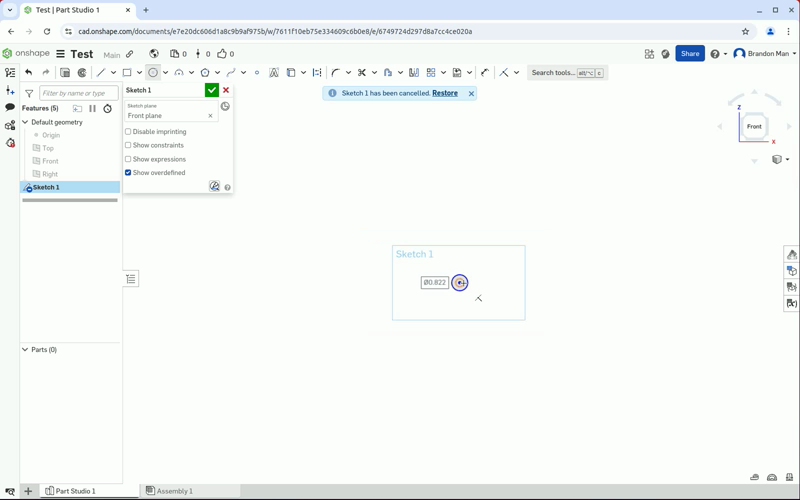
scroll(-6)
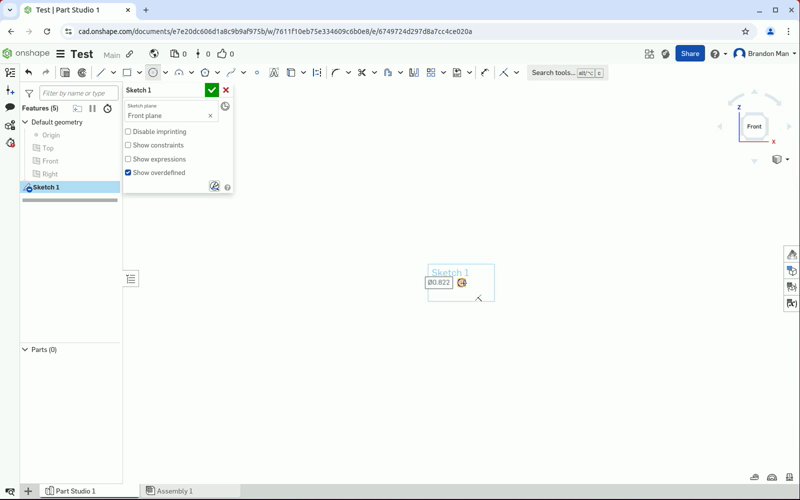
key(esc)
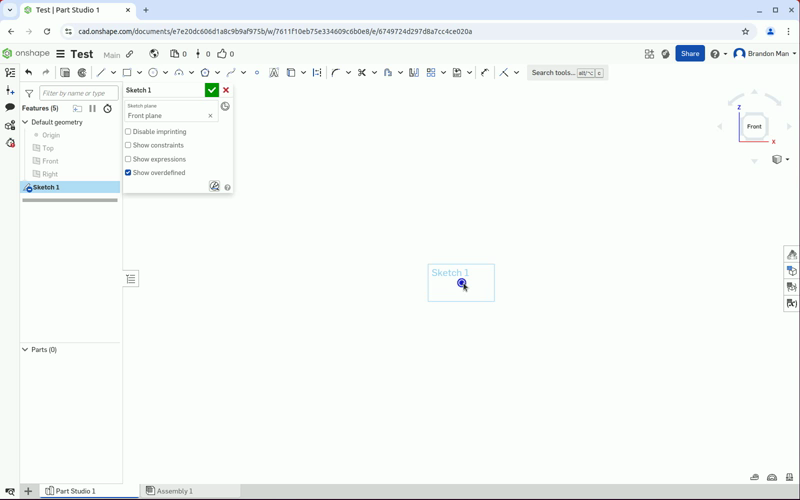
mouse_move(460, 280)
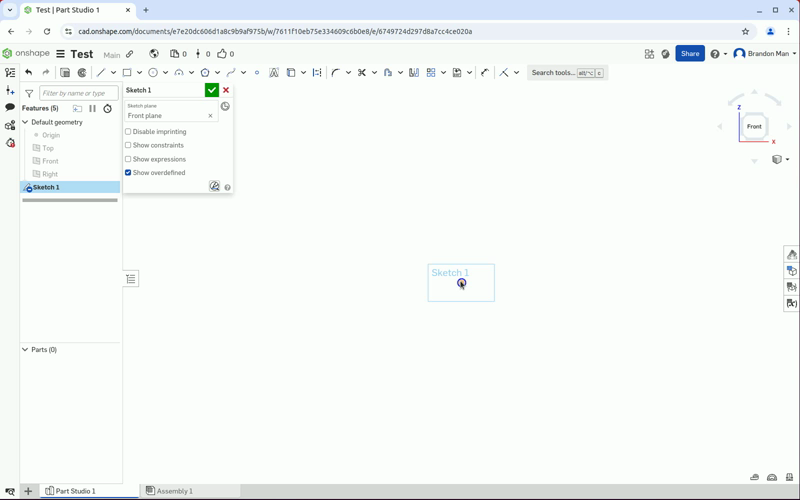
scroll(6)
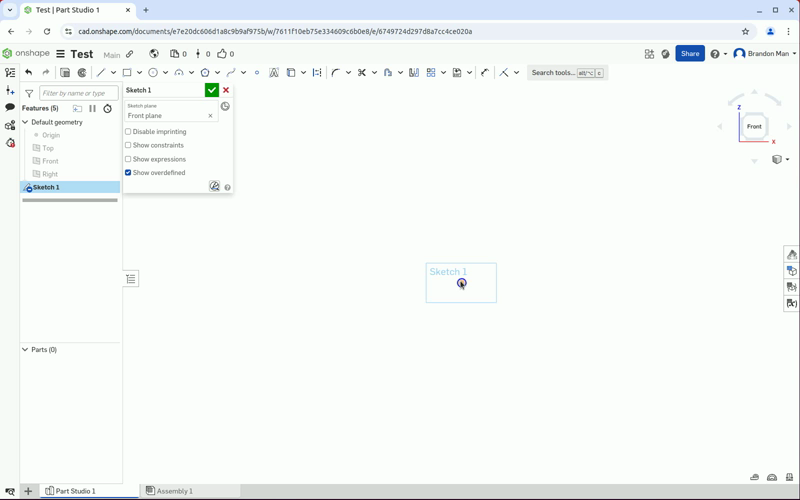
scroll(6)
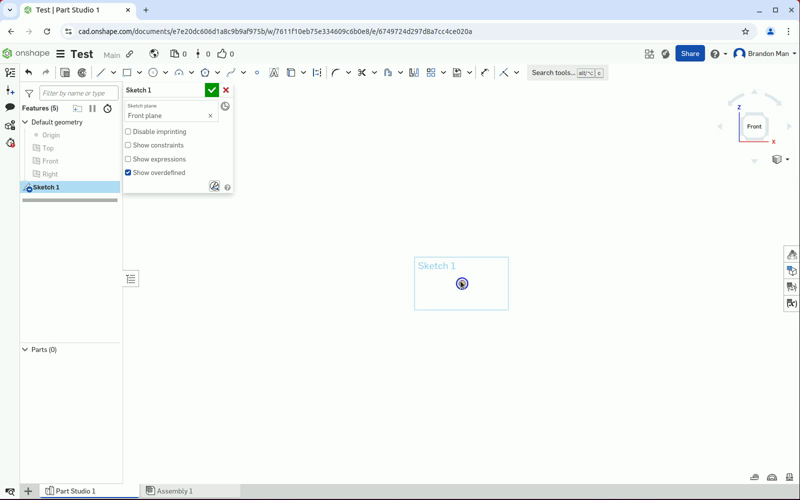
scroll(6)
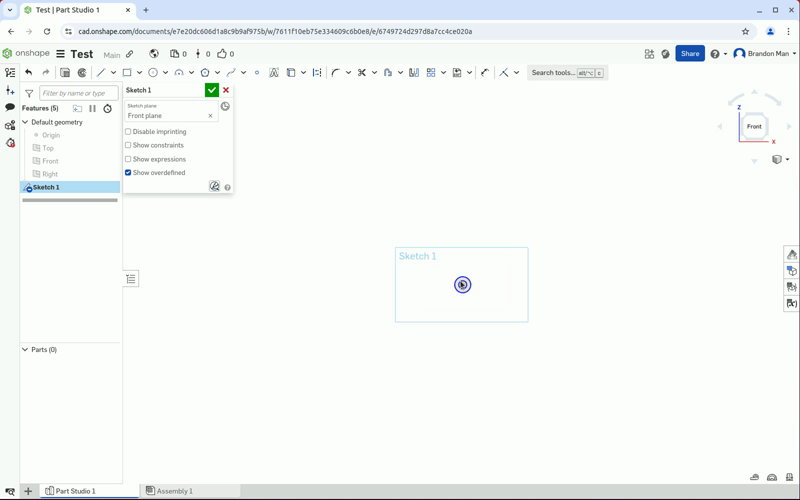
scroll(6)
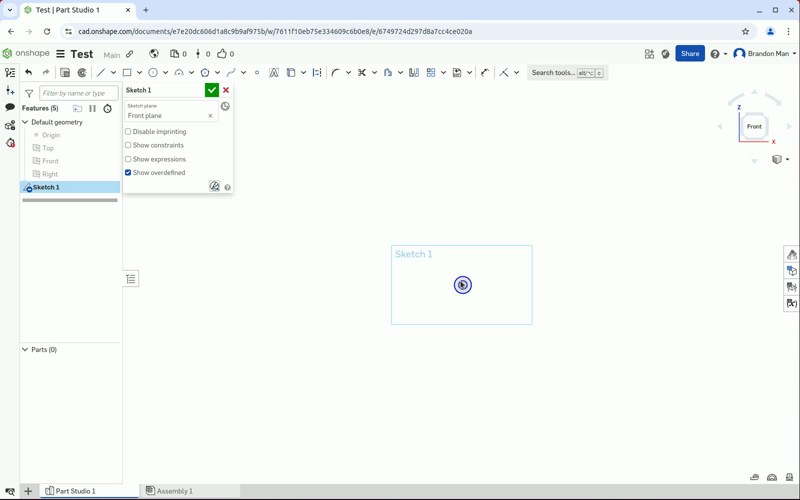
scroll(6)
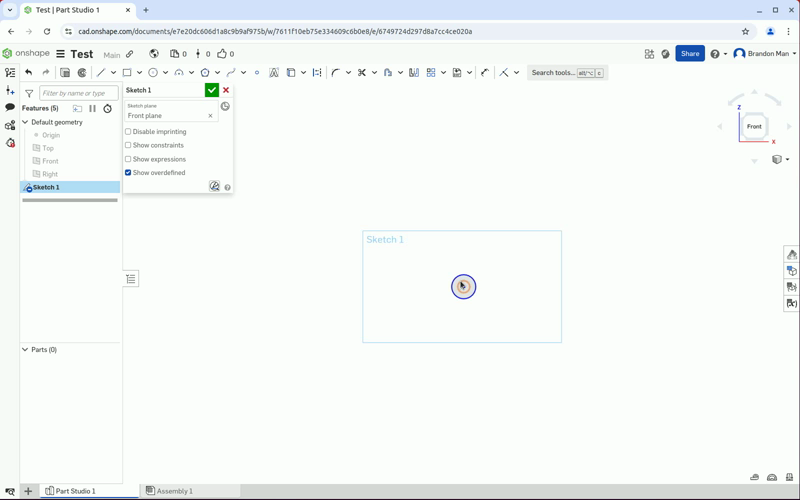
scroll(6)
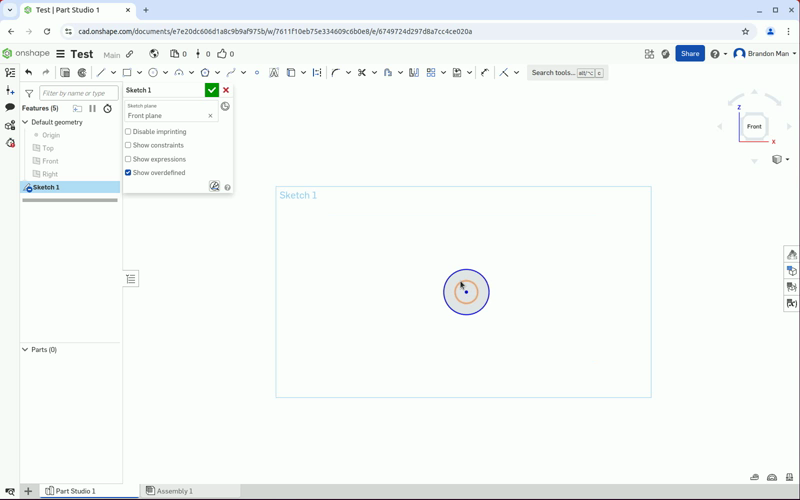
scroll(6)
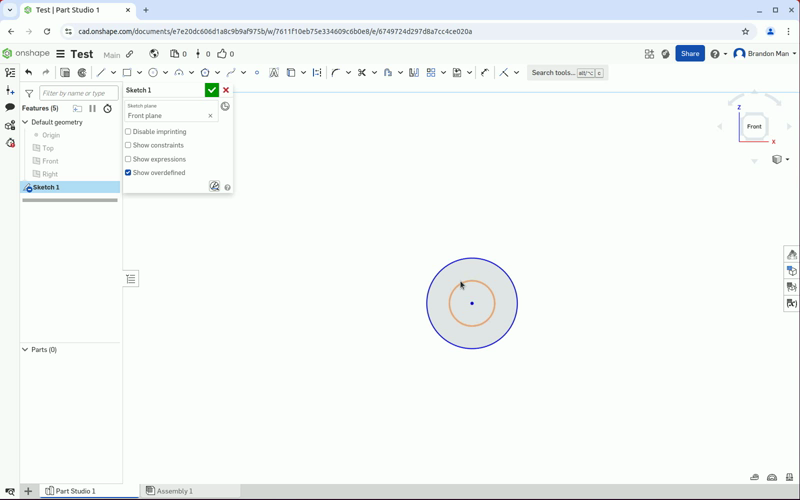
click(460, 280)
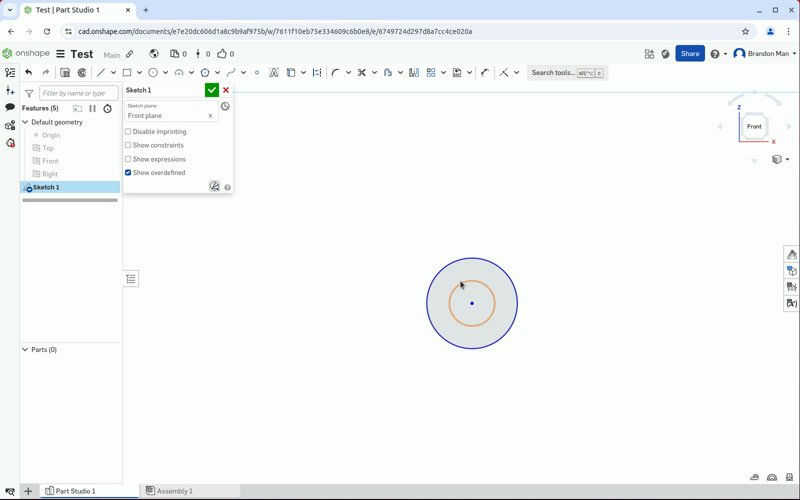
scroll(-6)
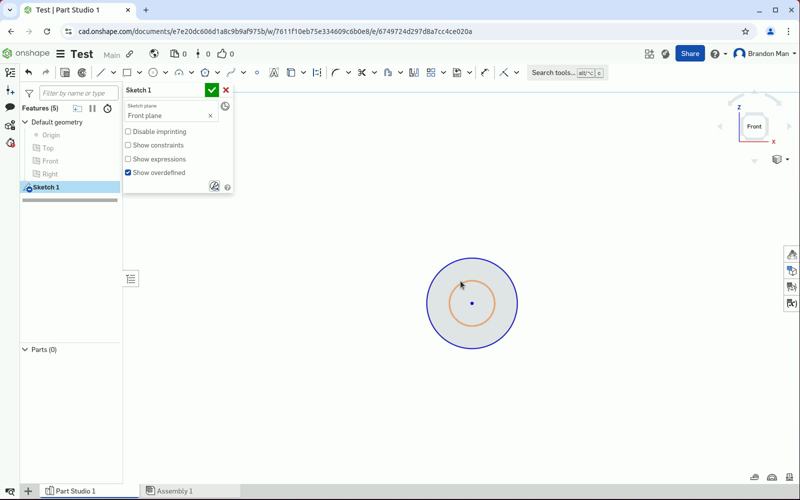
scroll(-6)
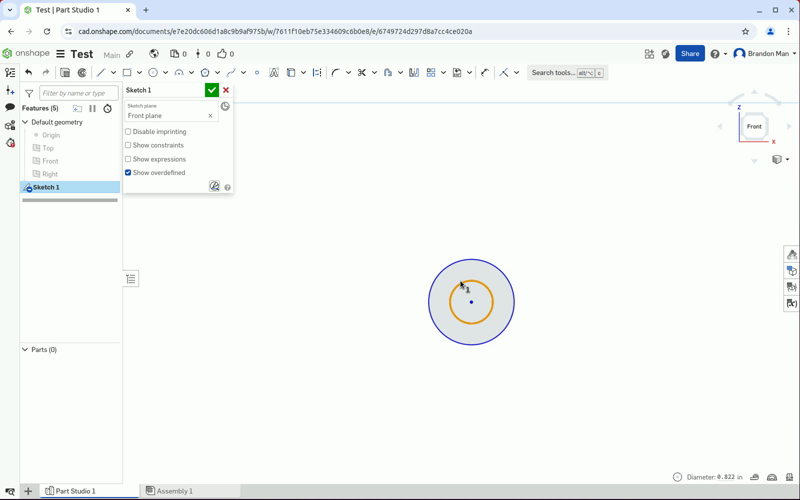
scroll(-6)
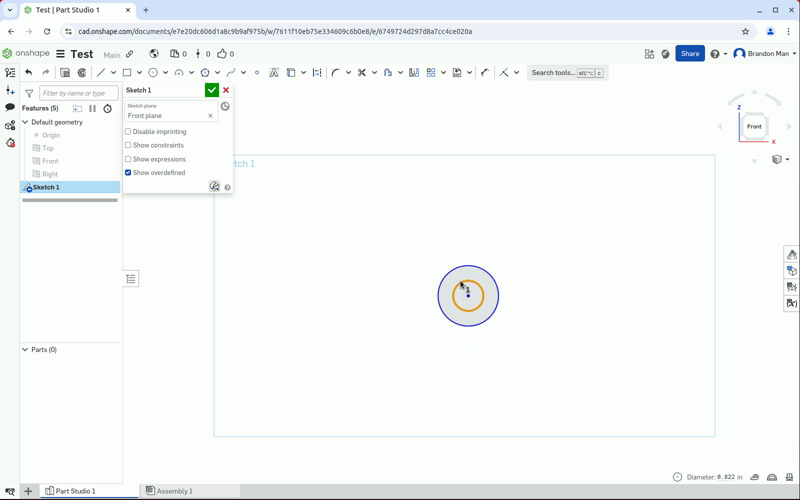
scroll(-6)
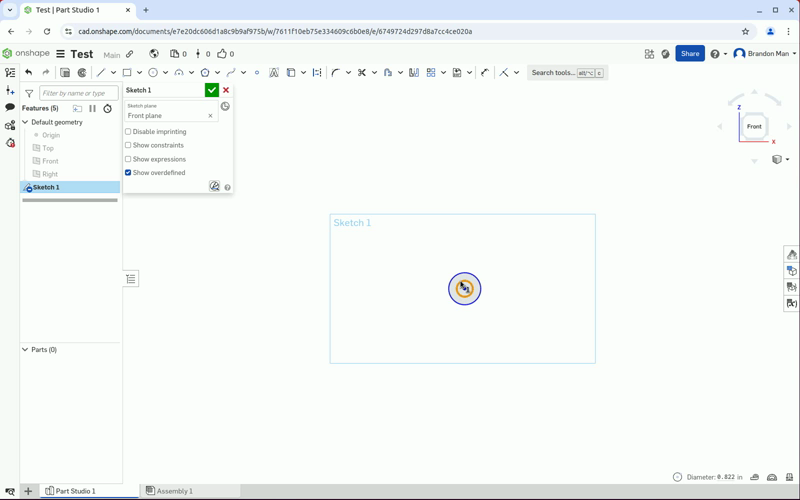
scroll(-6)
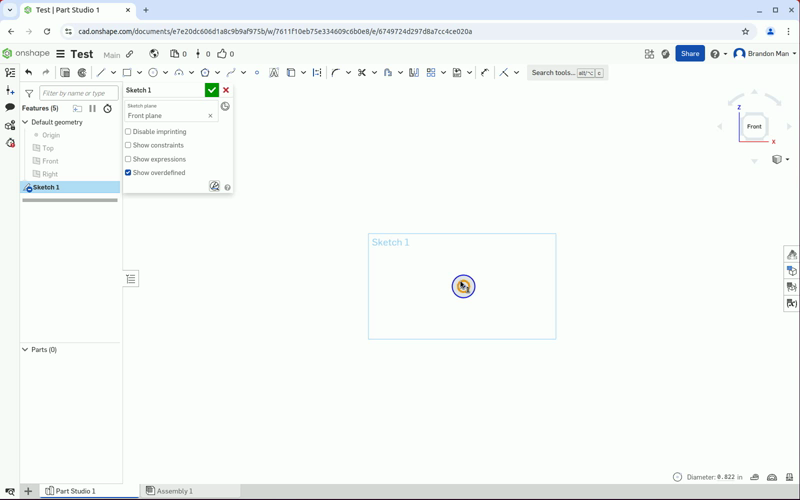
scroll(-6)
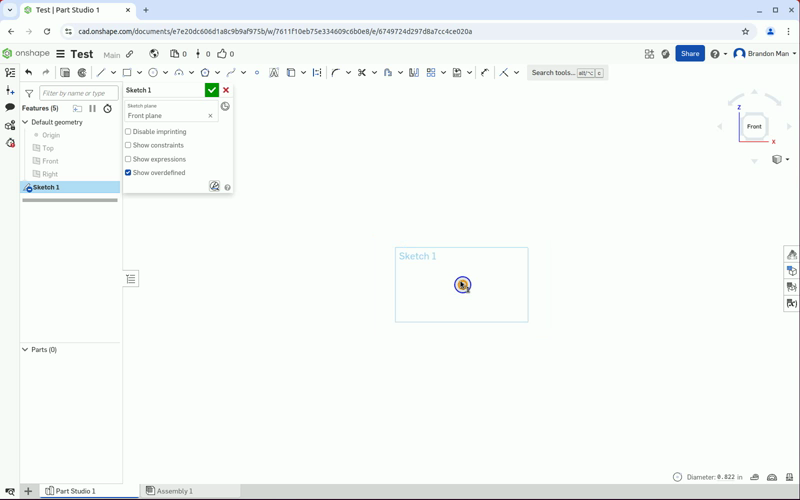
scroll(-6)
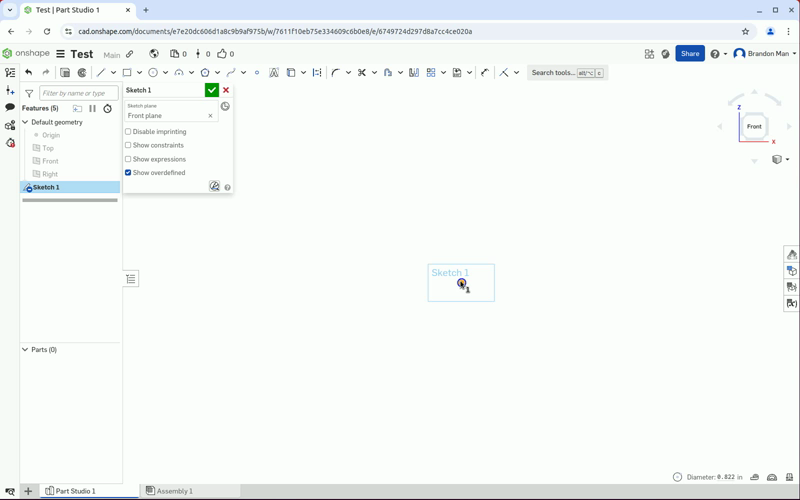
mouse_move(73, 352)
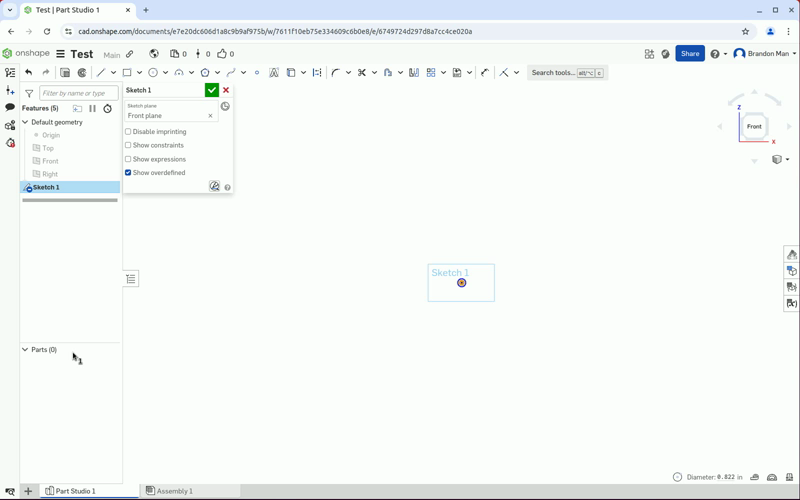
key(shift+y)
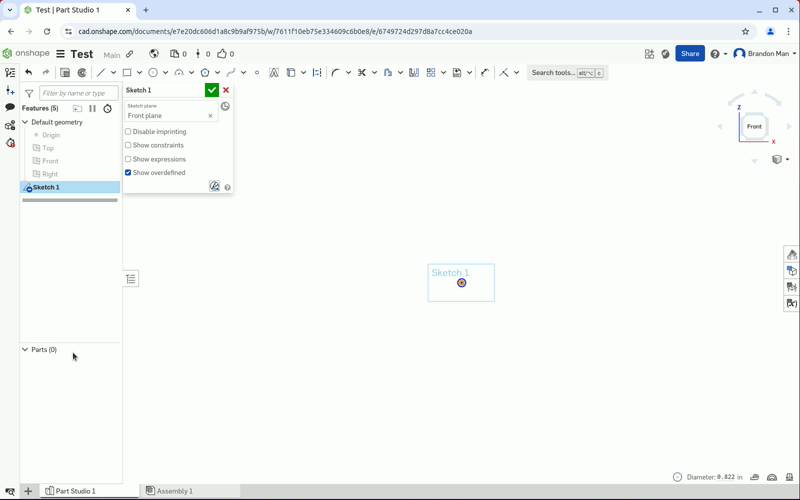
key(shift+e)
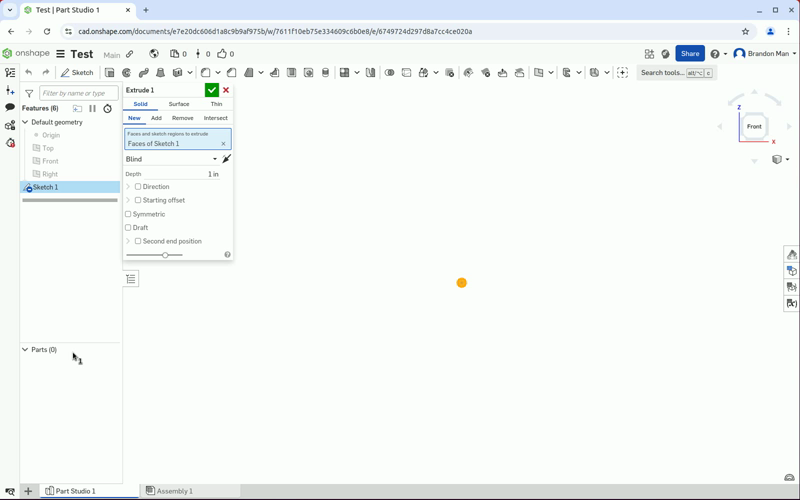
mouse_move(143, 106)
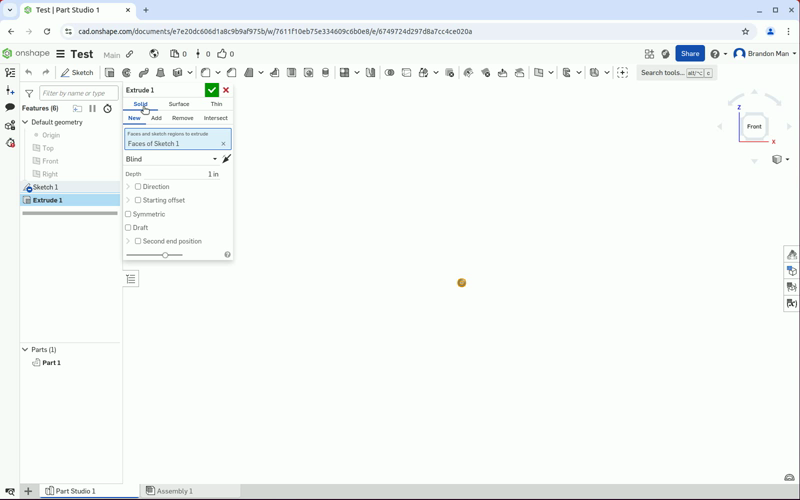
click(143, 106)
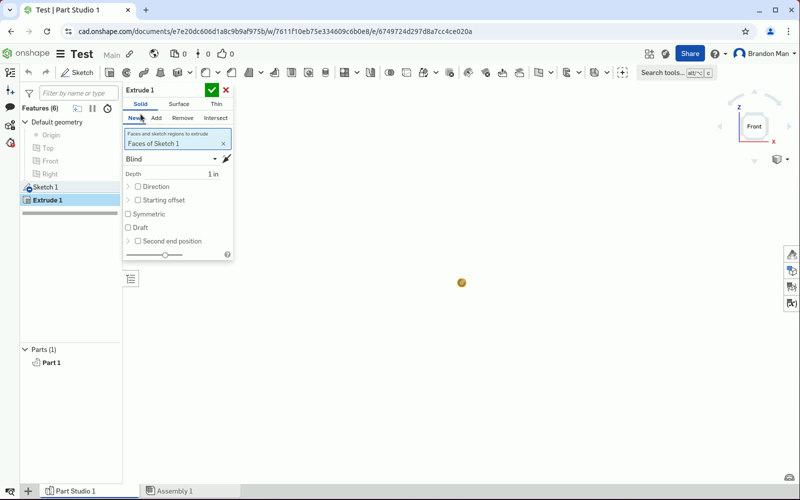
mouse_move(137, 120)
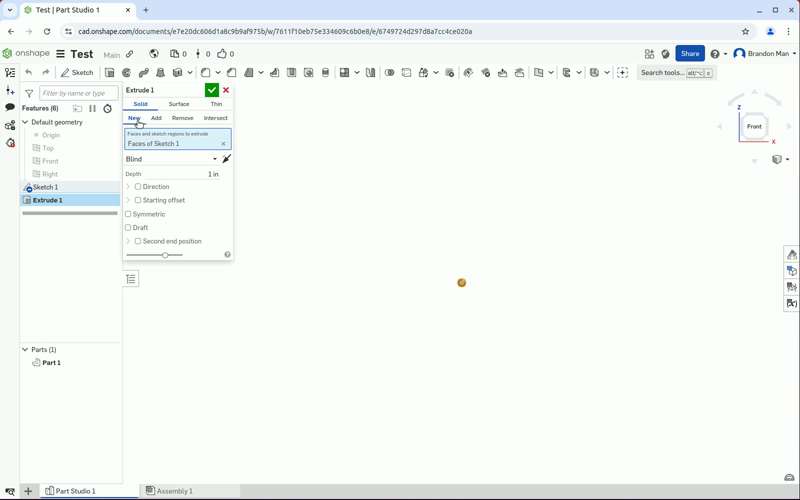
click(137, 120)
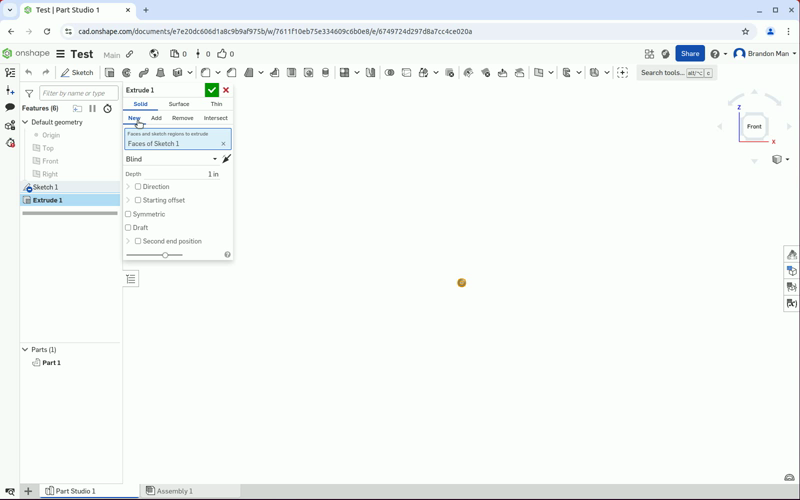
key(tab, 4)
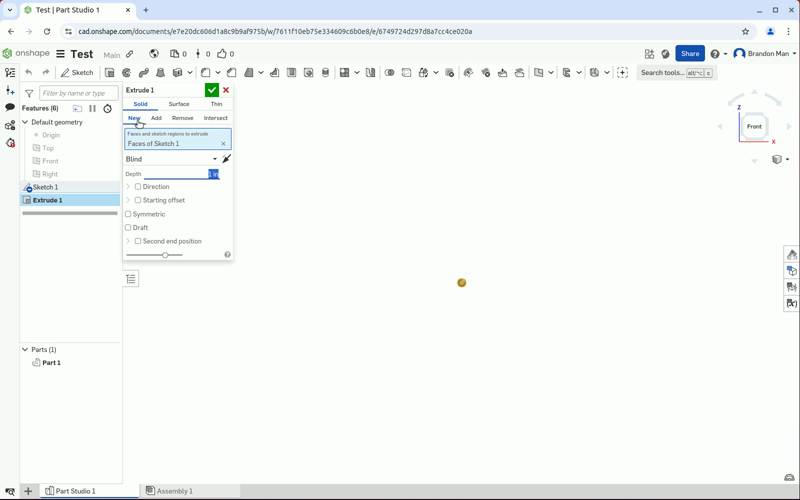
text(2.407)
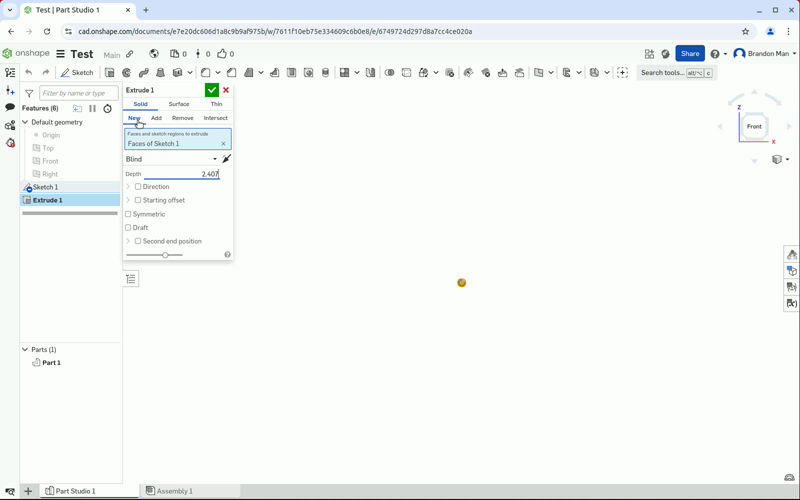
key(enter)
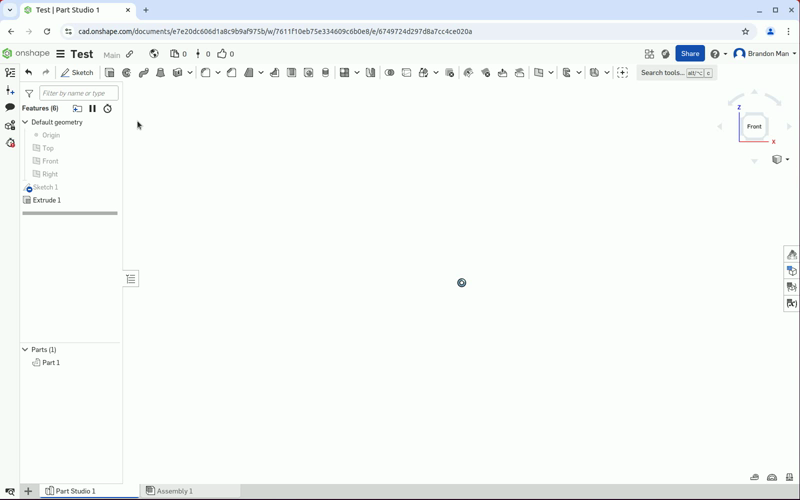
key(shift+h)
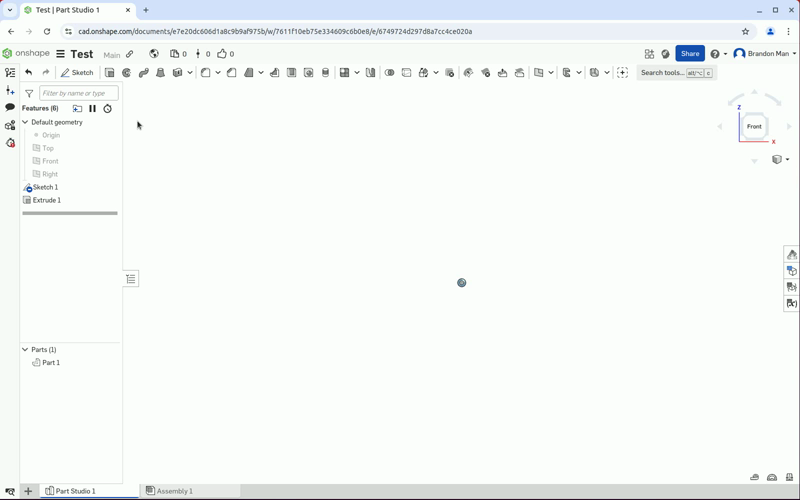
key(shift+h)
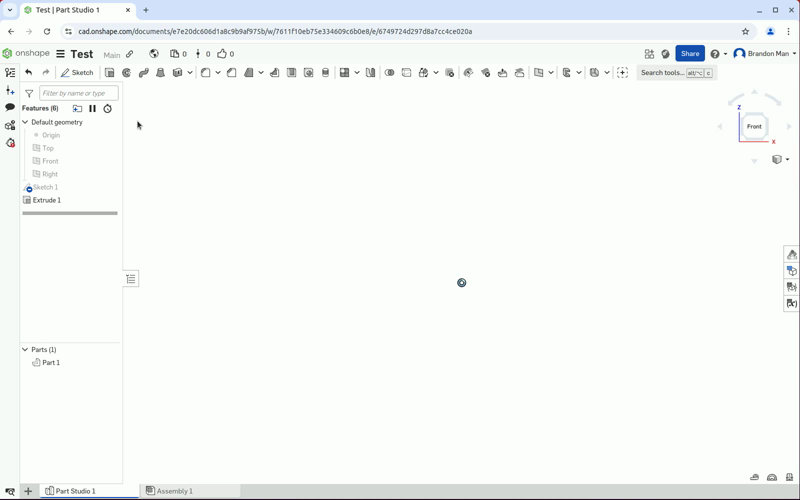
mouse_move(73, 189)
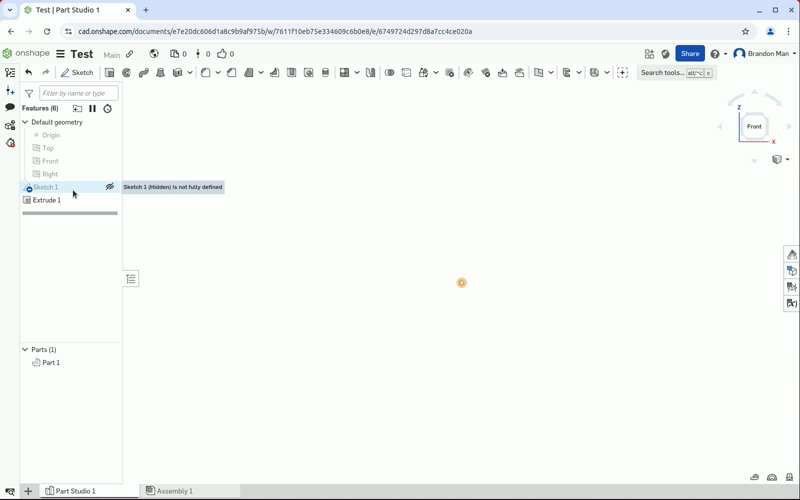
click(73, 189)
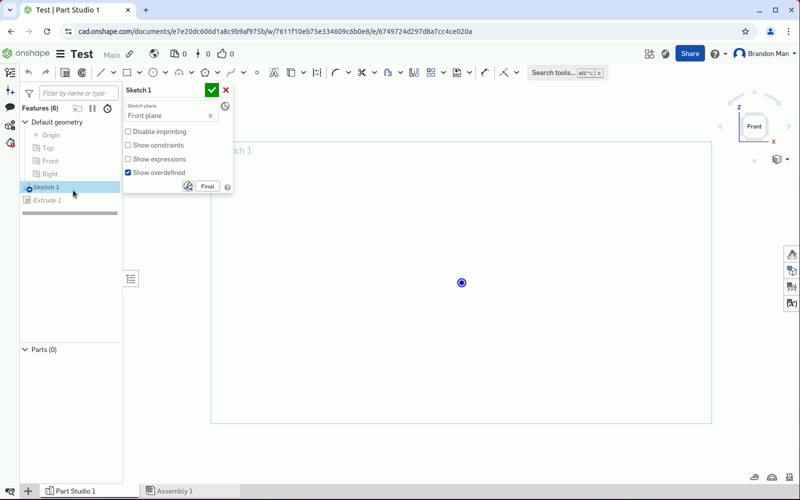
mouse_move(229, 92)
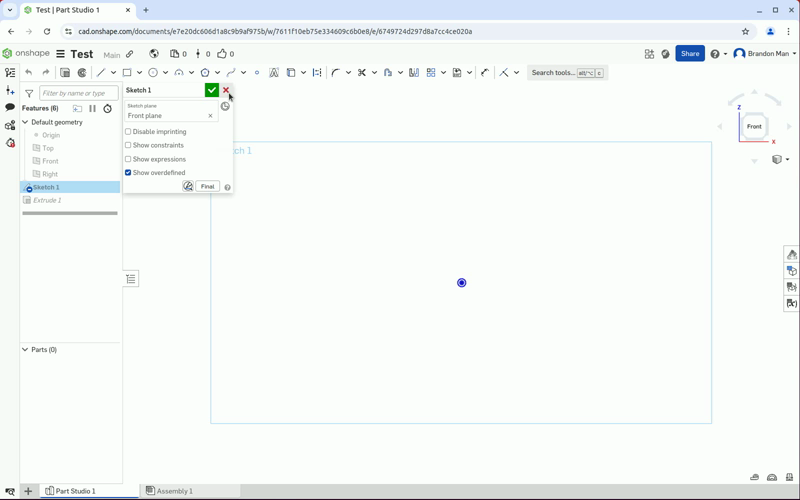
click(229, 92)
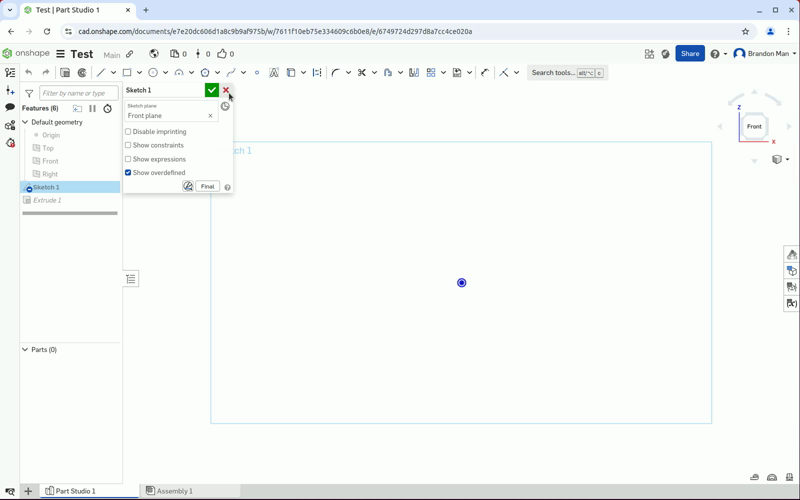
key(shift+s)
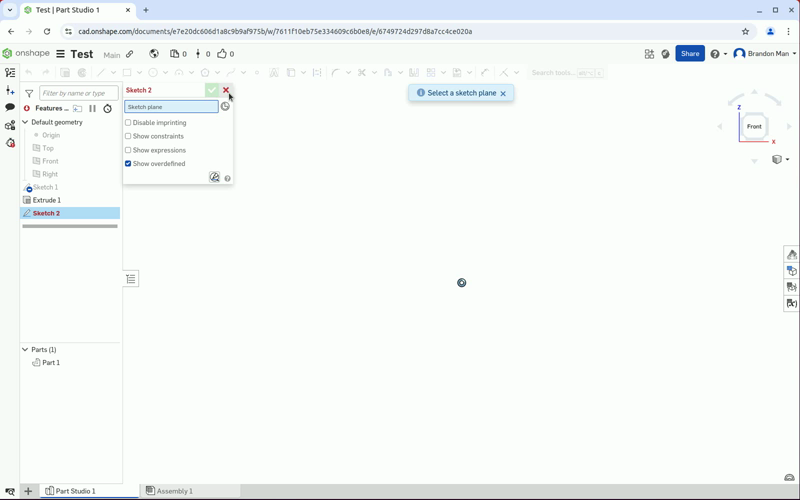
mouse_move(73, 163)
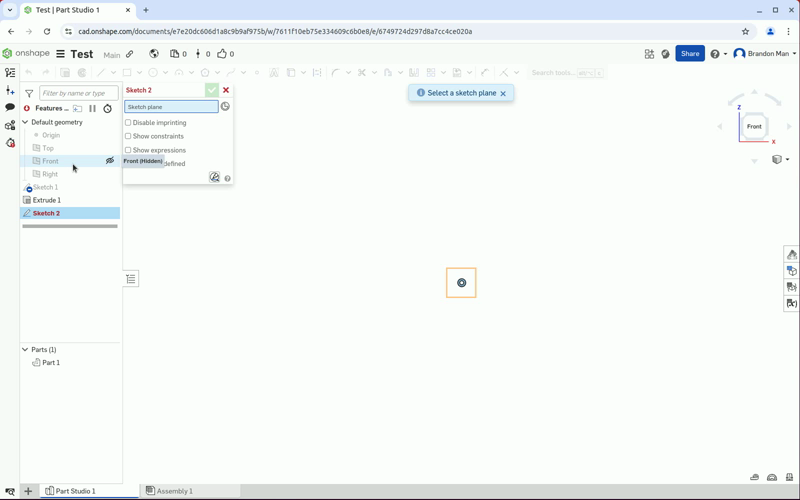
click(73, 163)
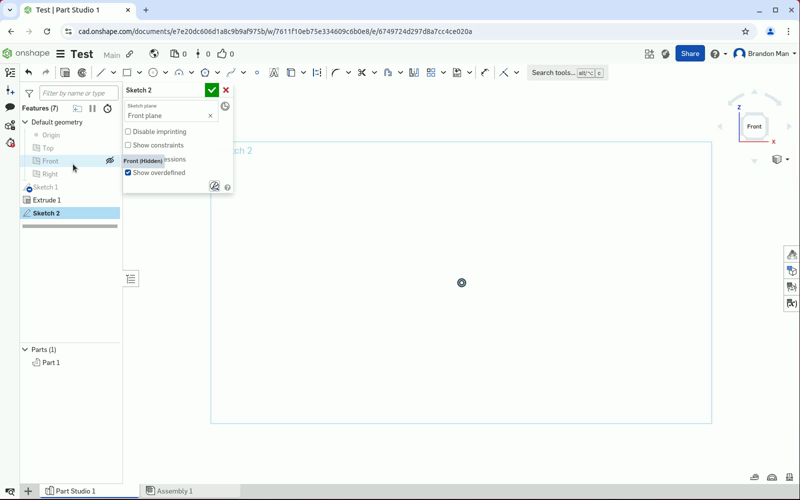
mouse_move(73, 352)
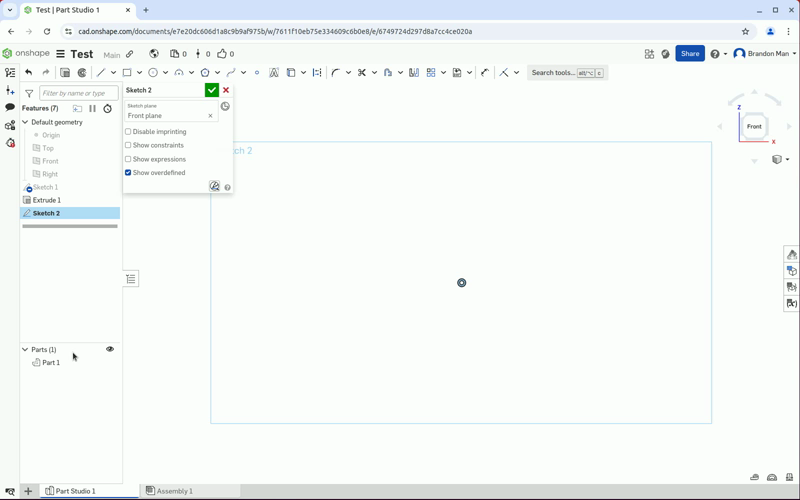
key(y)
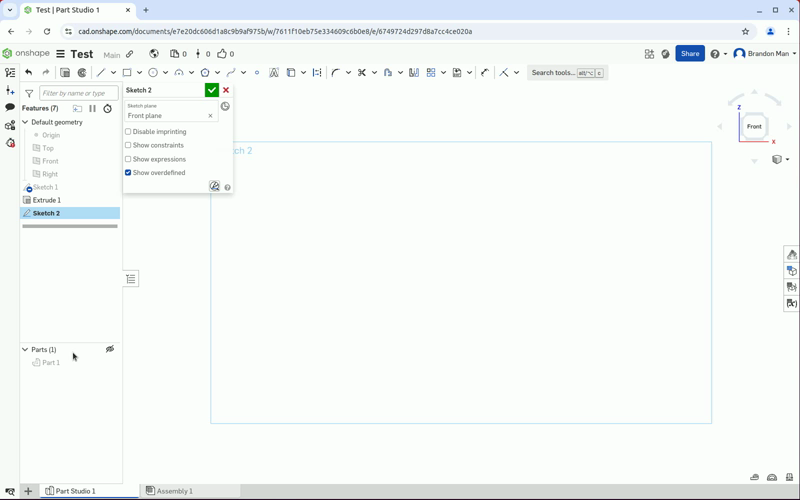
key(c)
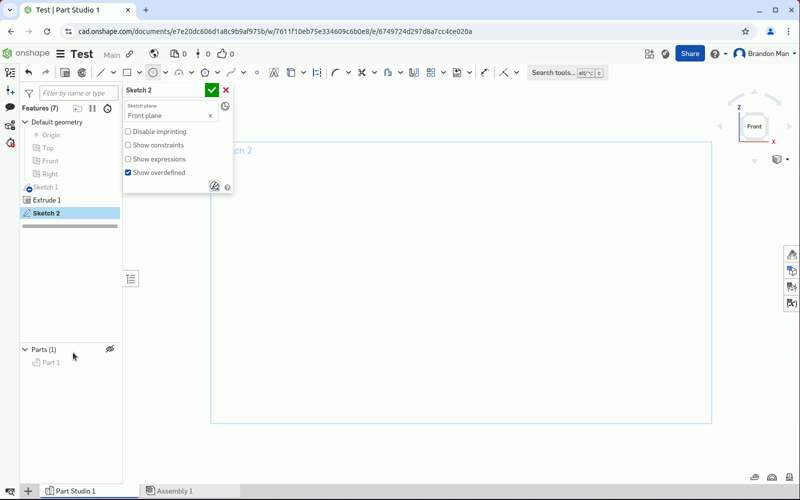
key_down(shift)
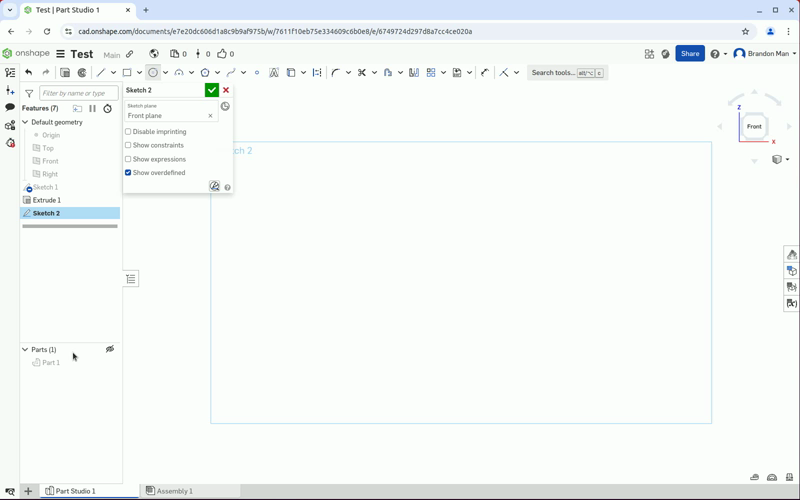
mouse_move(461, 282)
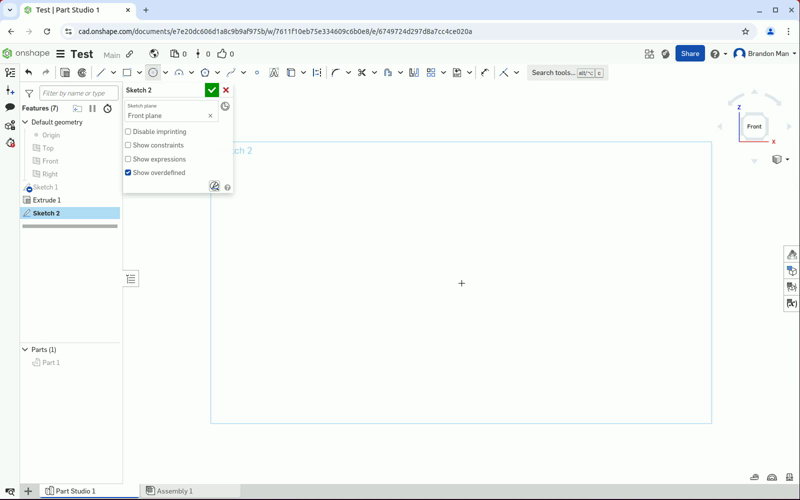
click(461, 282)
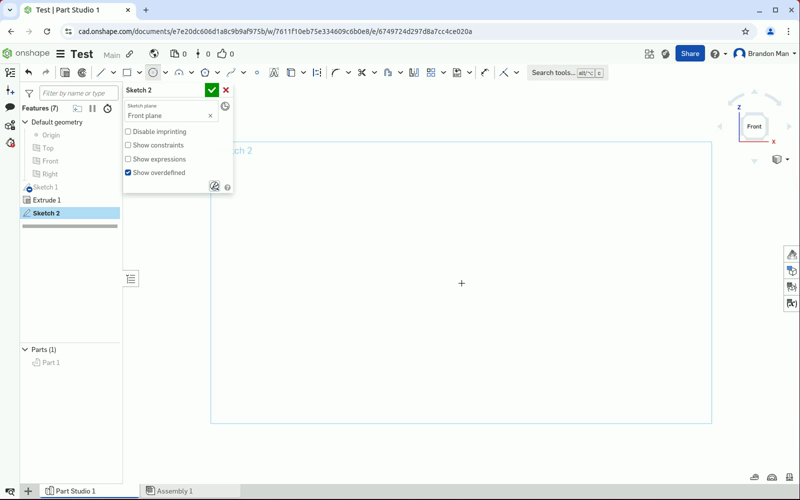
key_up(shift)
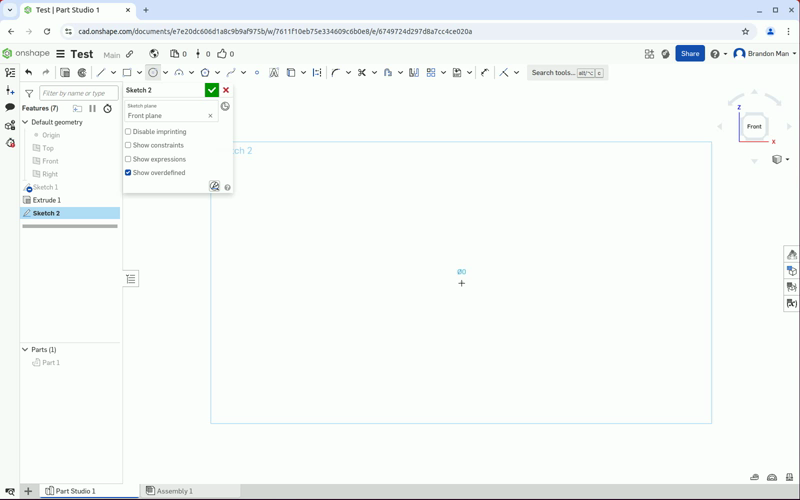
mouse_move(465, 282)
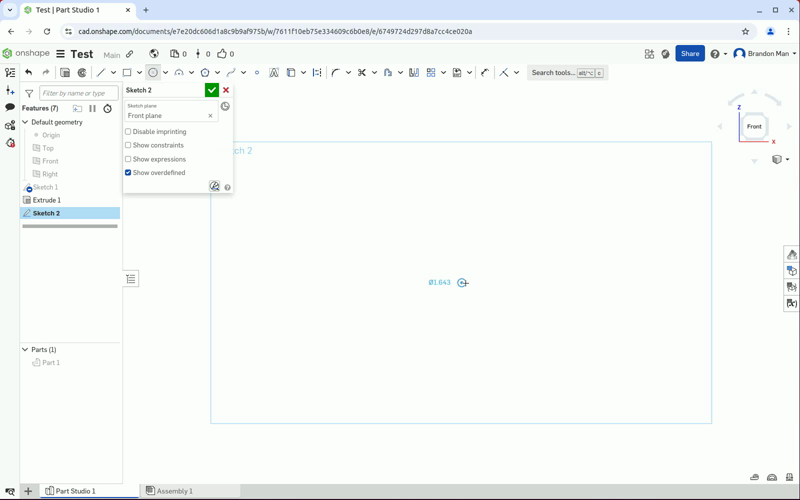
click(465, 282)
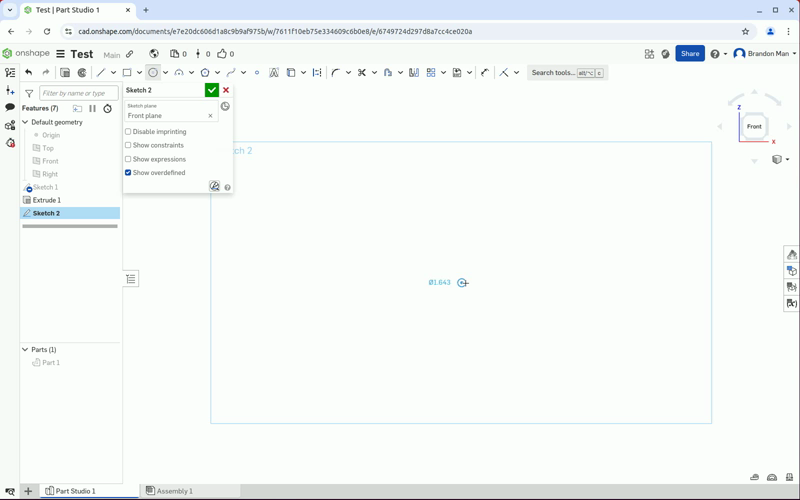
key(esc)
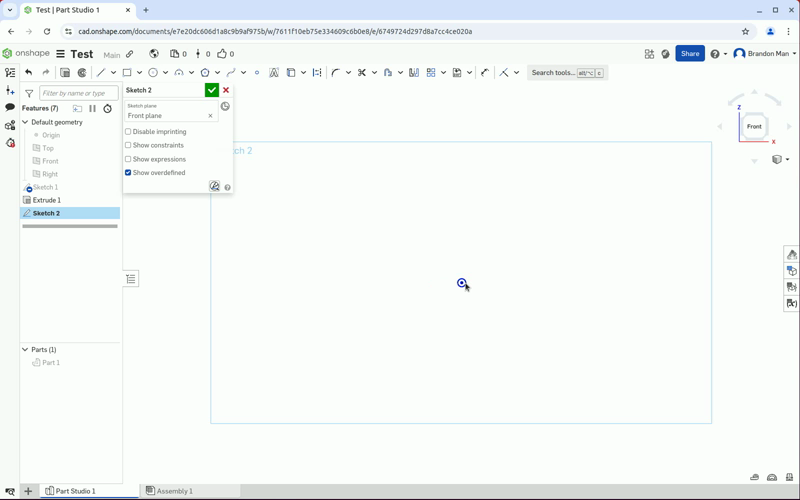
key(c)
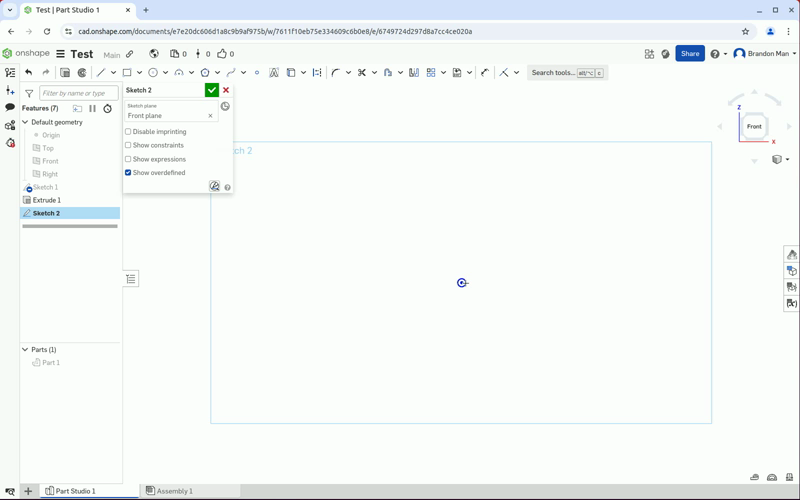
key_down(shift)
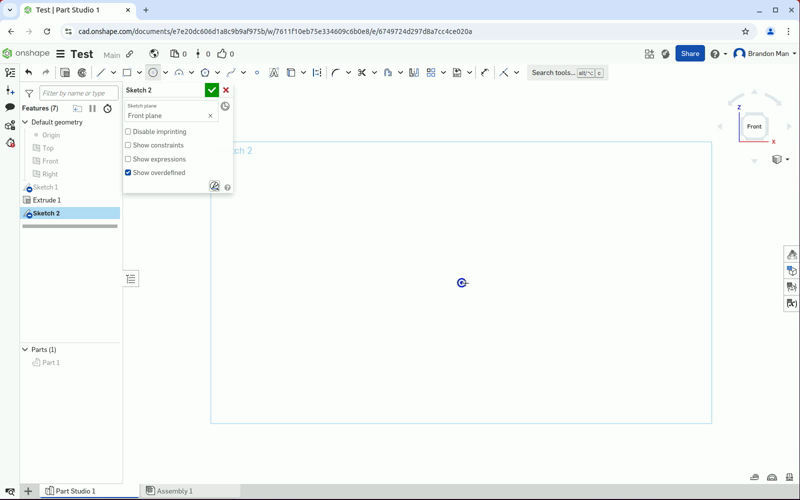
mouse_move(461, 282)
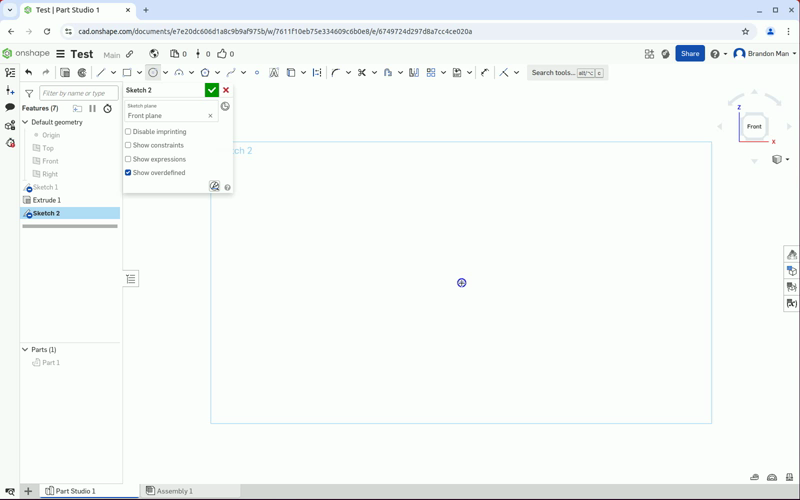
scroll(6)
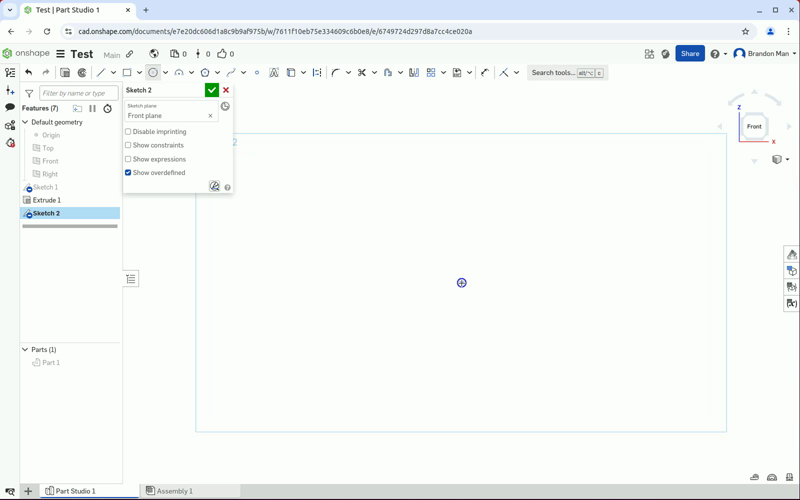
scroll(6)
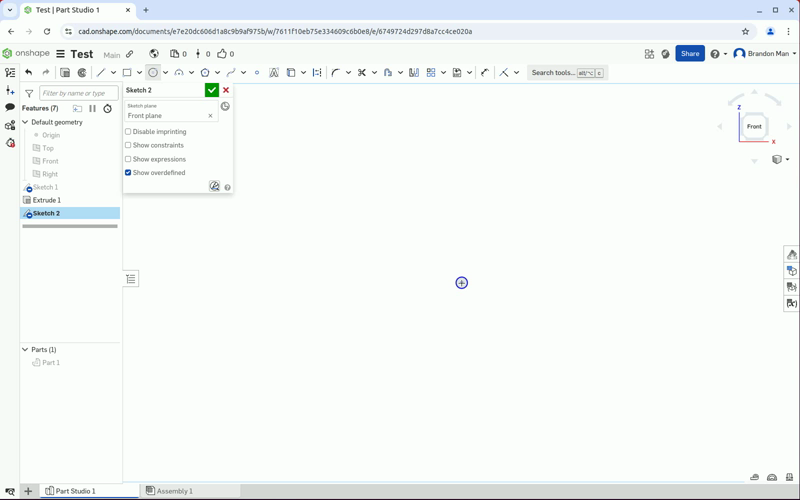
scroll(6)
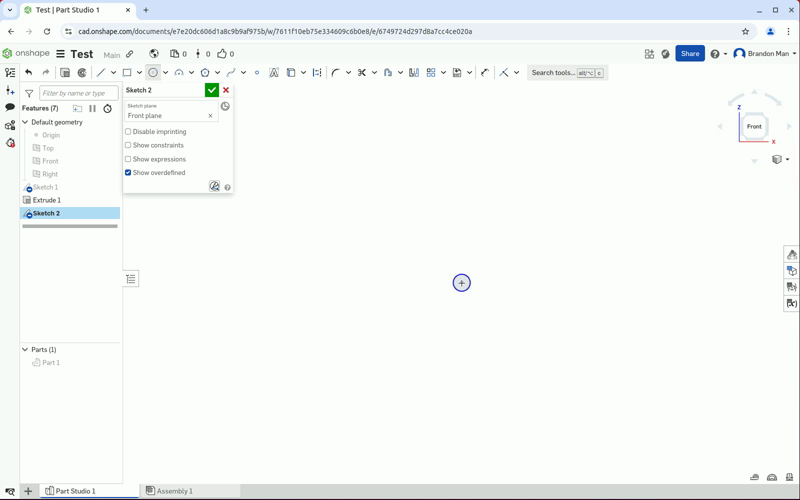
scroll(6)
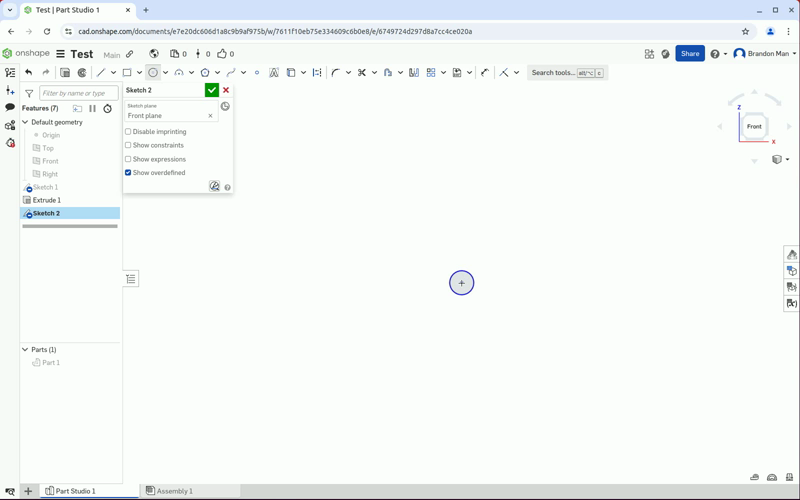
scroll(6)
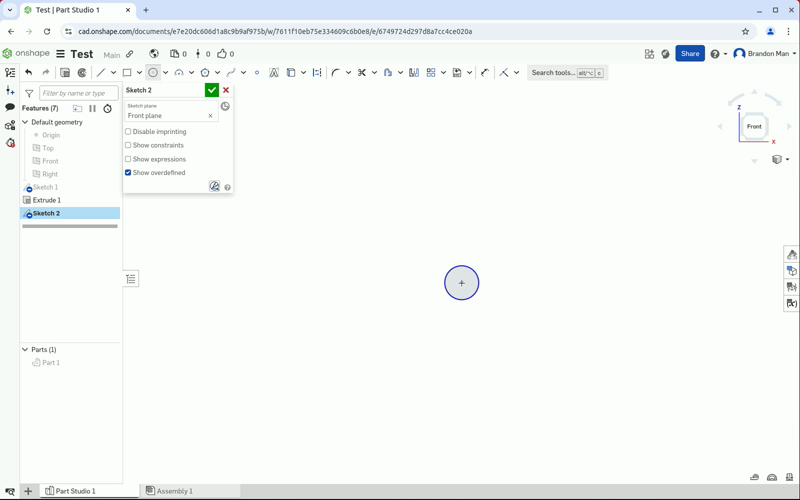
scroll(6)
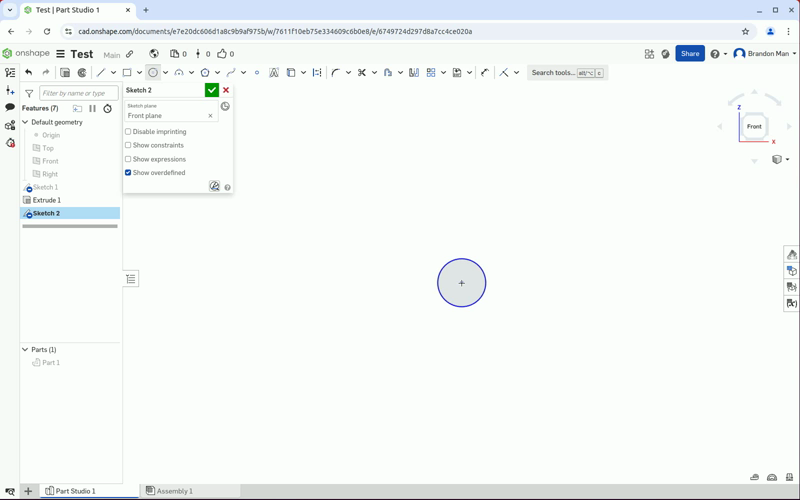
scroll(6)
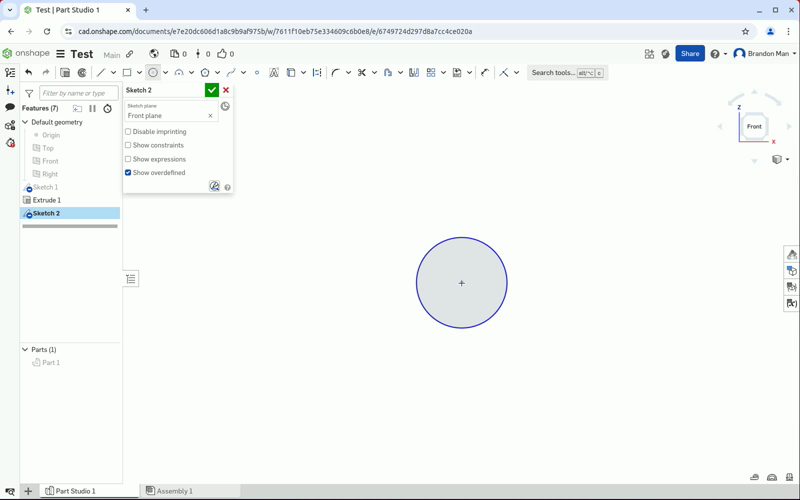
click(461, 282)
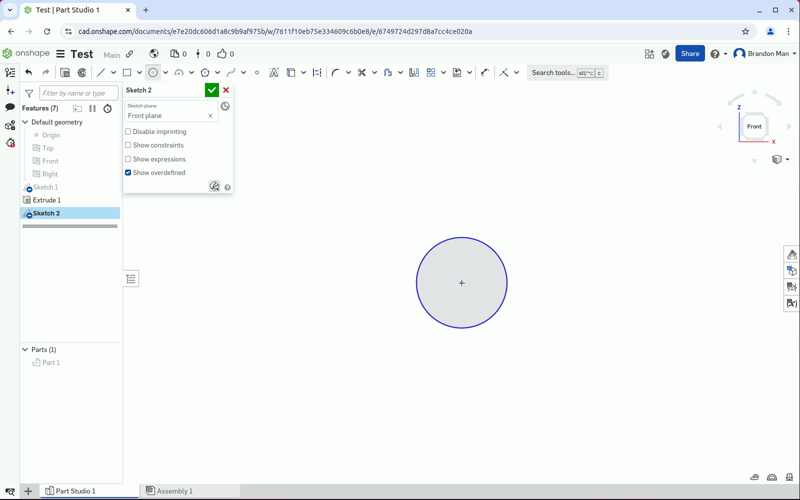
scroll(-6)
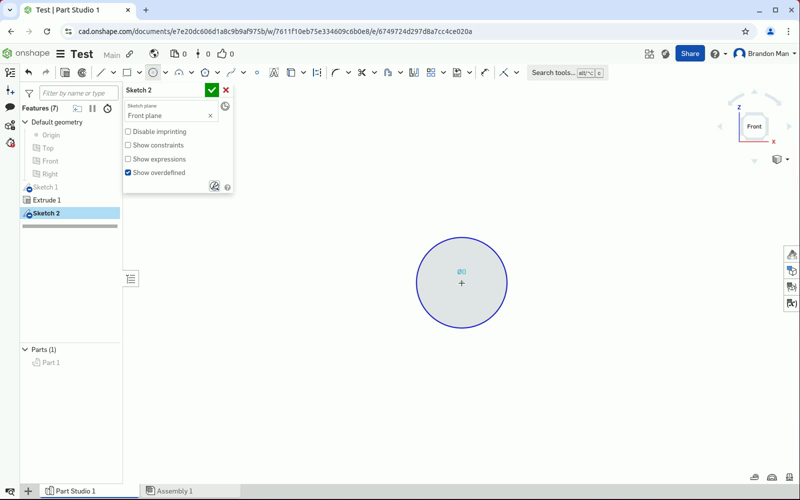
scroll(-6)
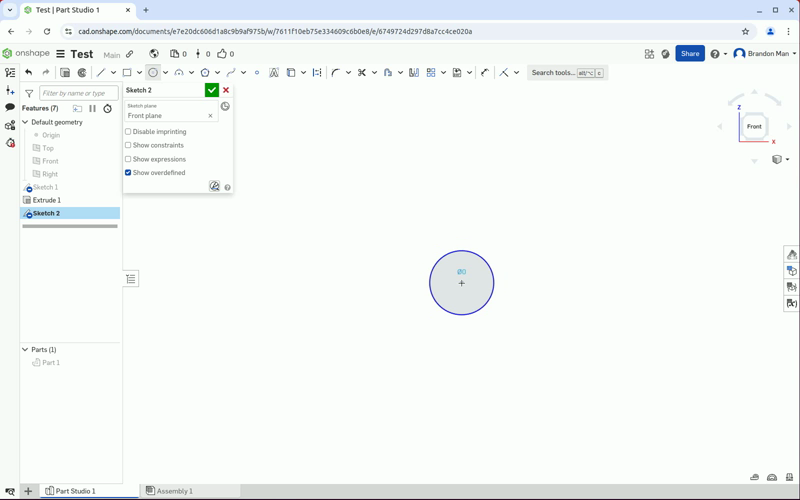
scroll(-6)
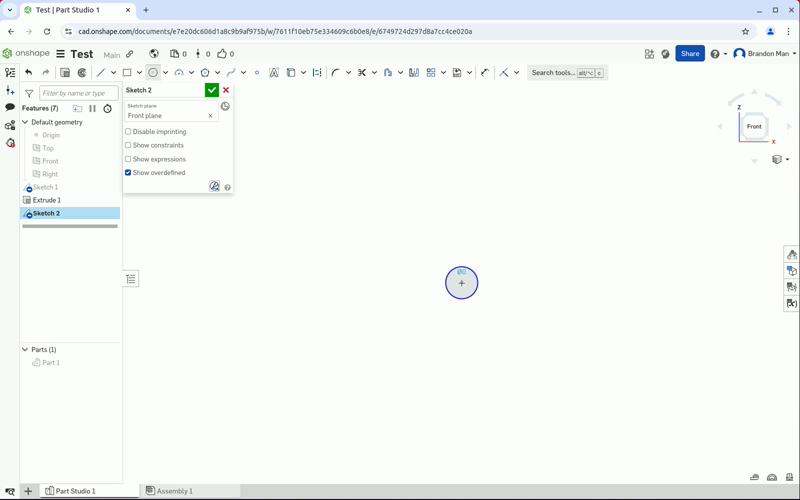
scroll(-6)
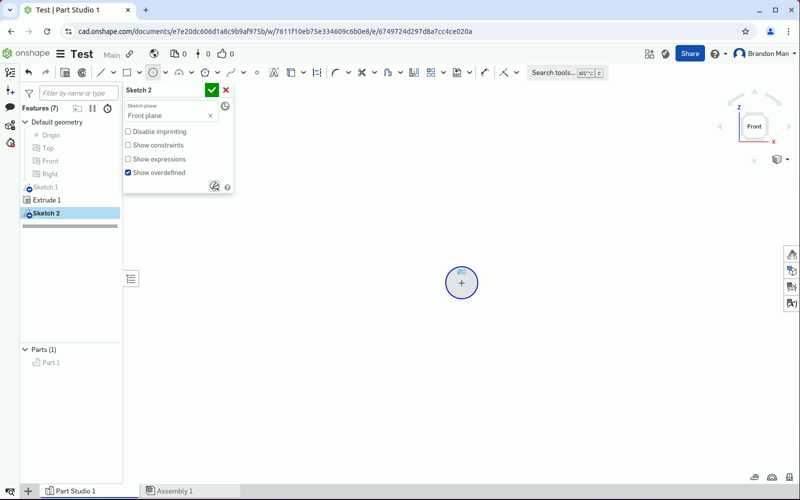
scroll(-6)
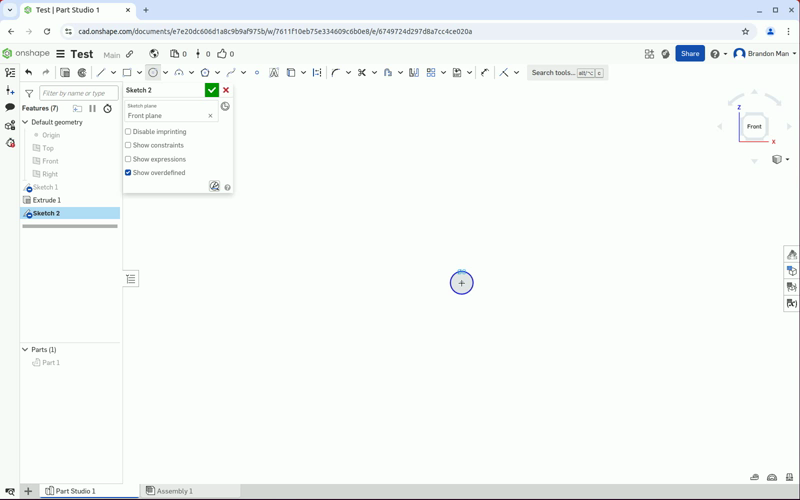
scroll(-6)
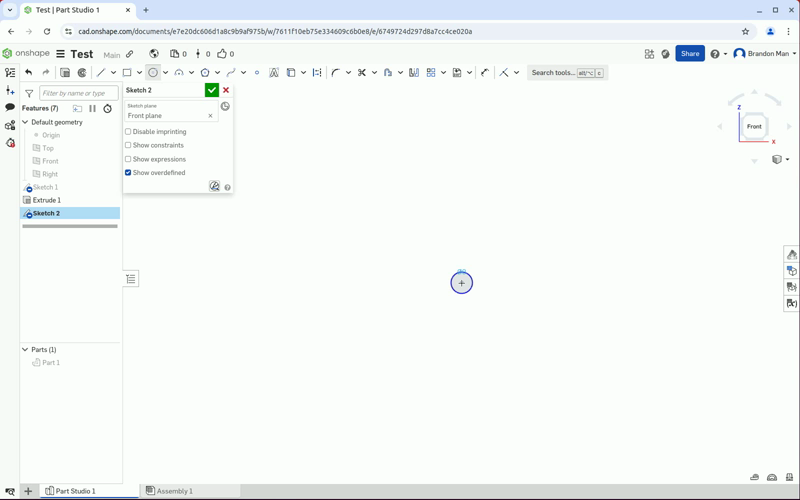
scroll(-6)
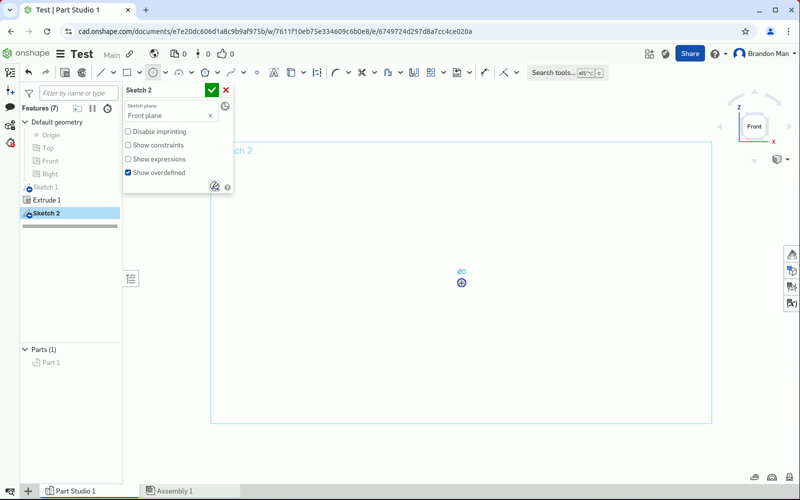
key_up(shift)
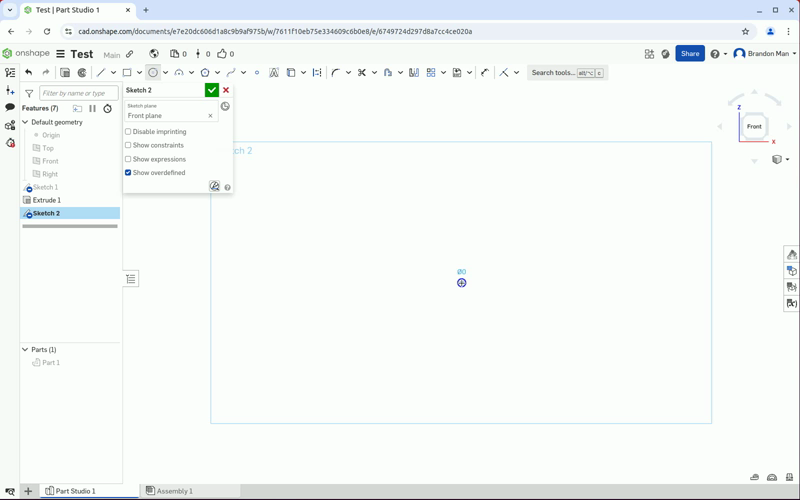
mouse_move(463, 282)
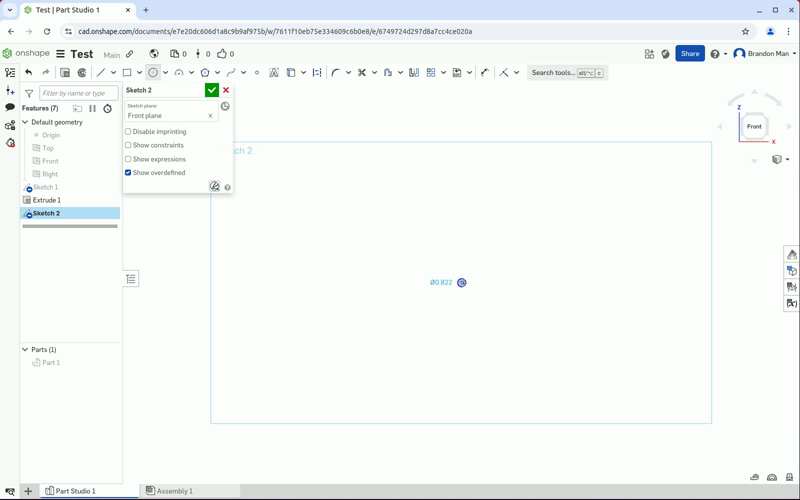
scroll(6)
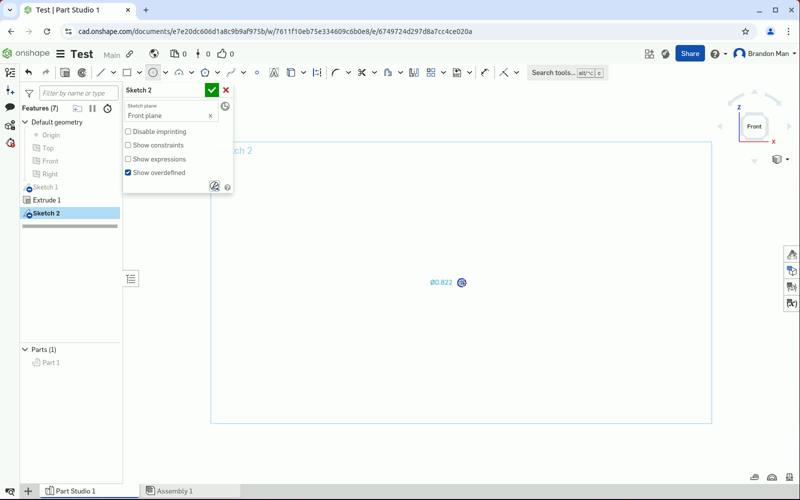
scroll(6)
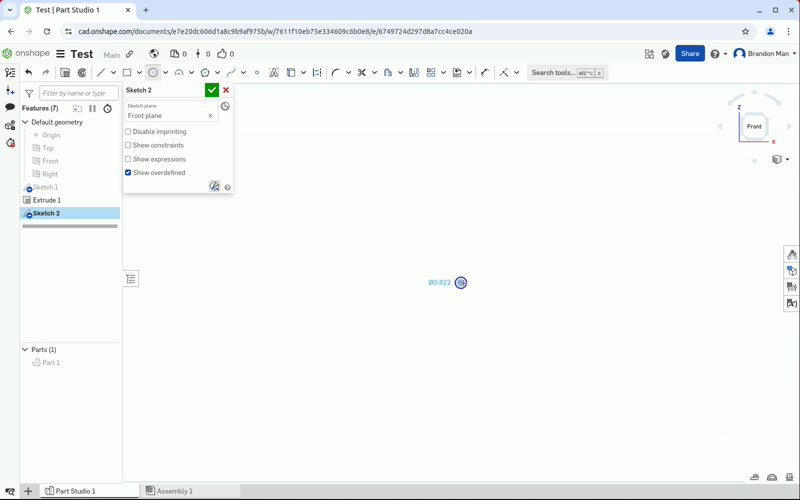
scroll(6)
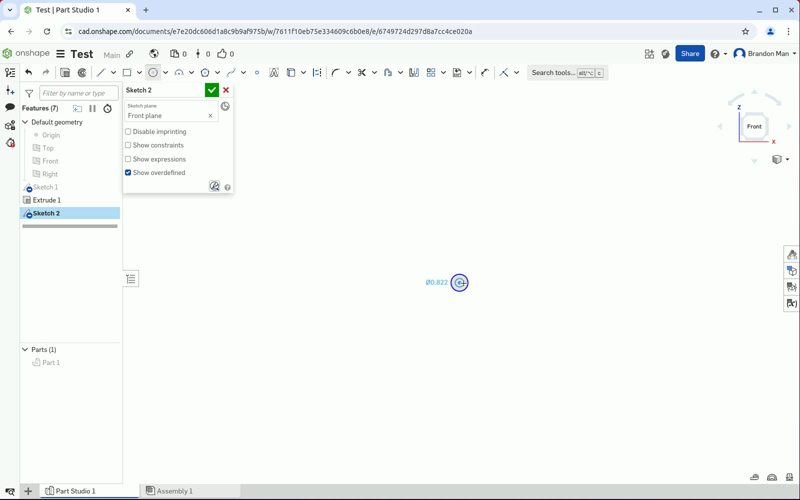
scroll(6)
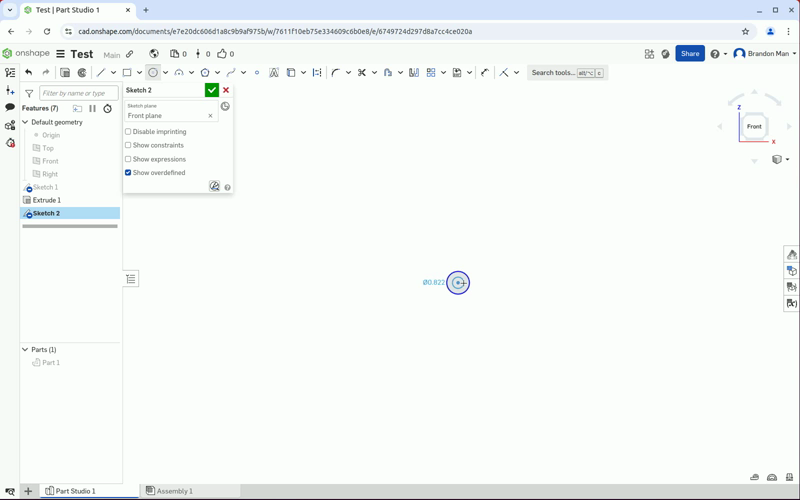
scroll(6)
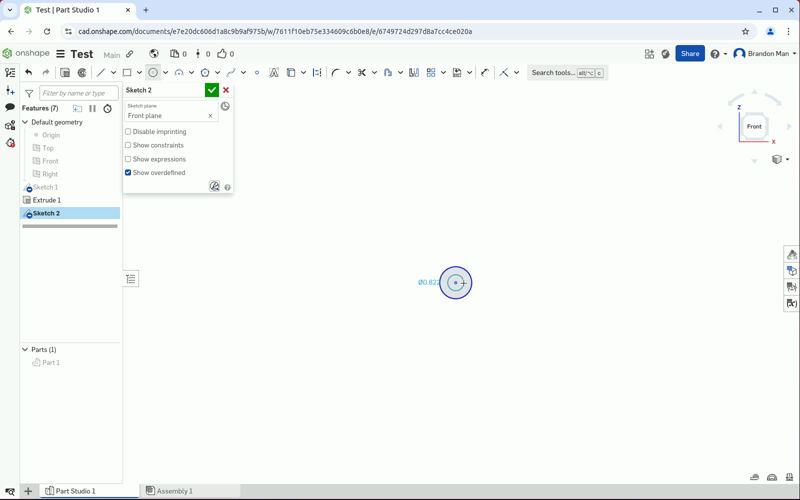
scroll(6)
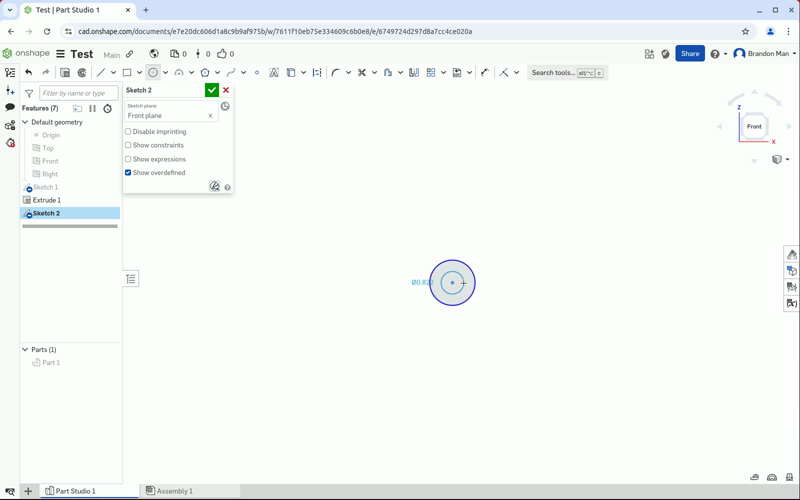
scroll(6)
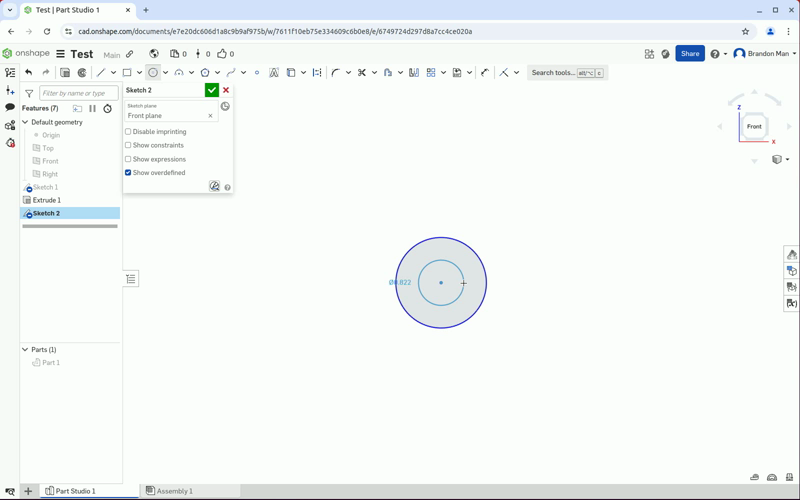
click(463, 282)
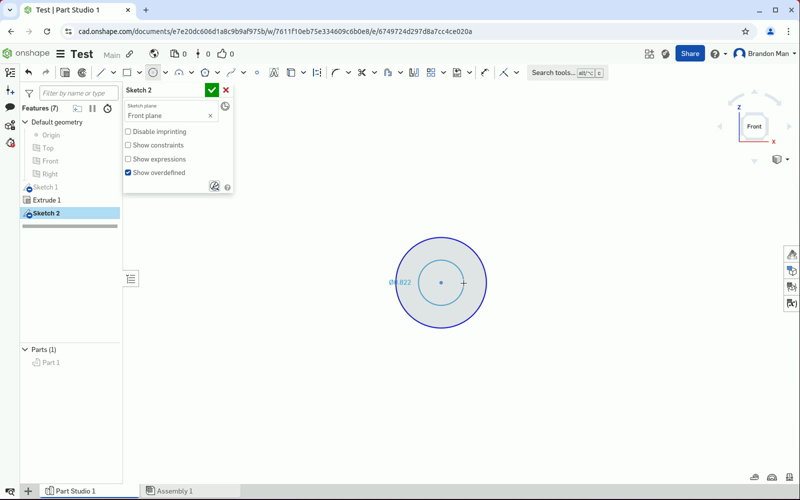
scroll(-6)
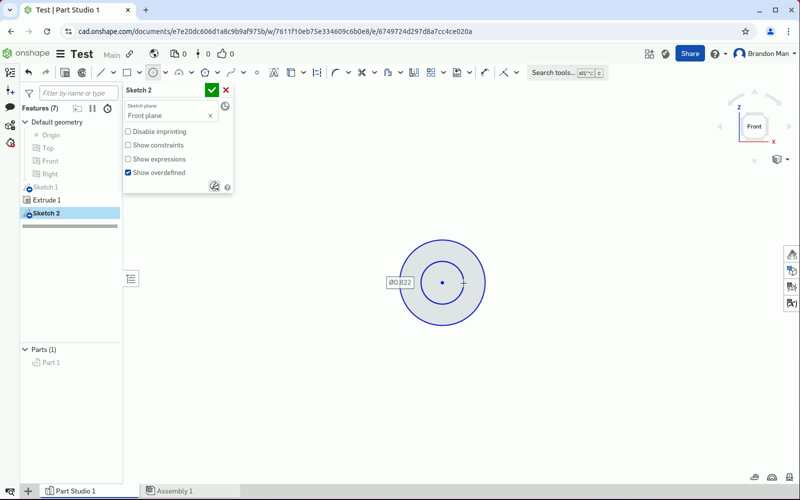
scroll(-6)
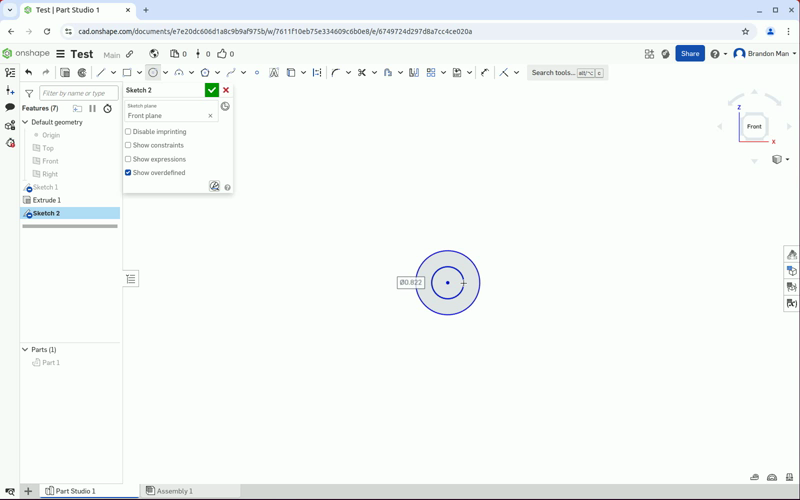
scroll(-6)
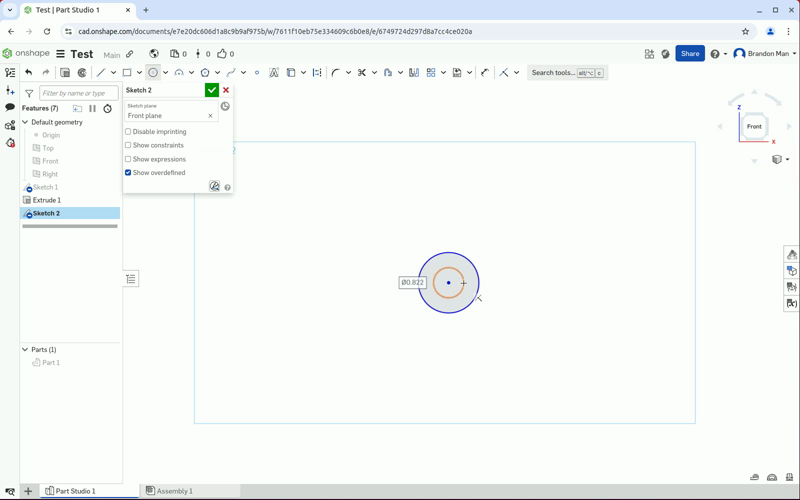
scroll(-6)
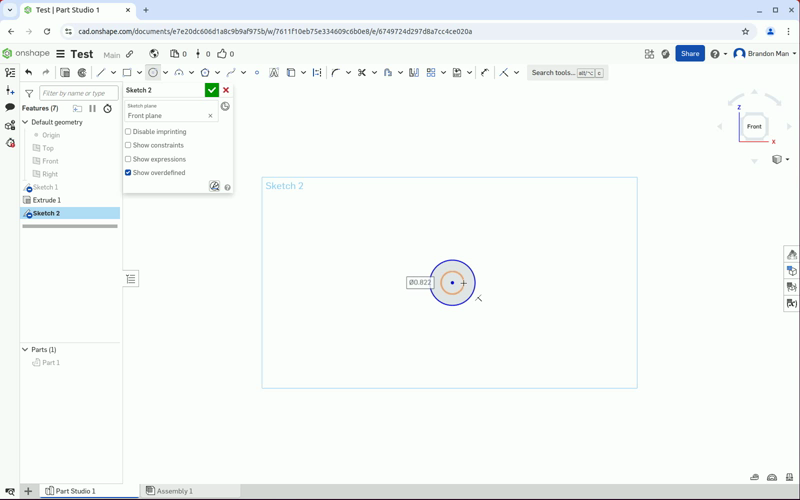
scroll(-6)
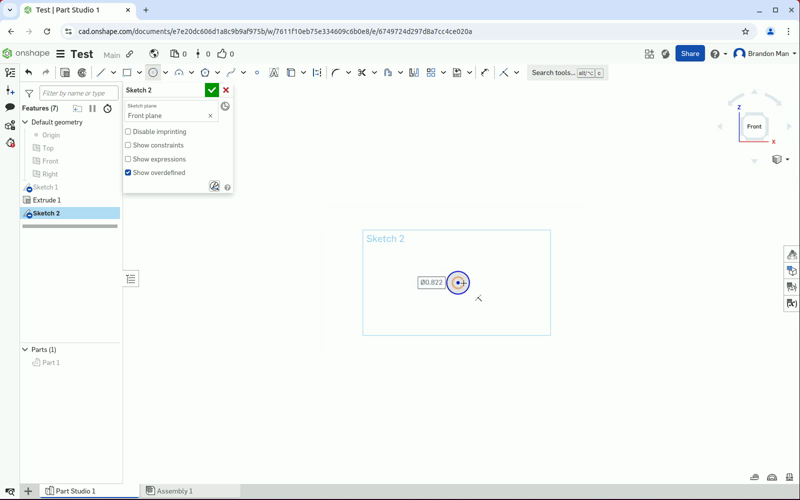
scroll(-6)
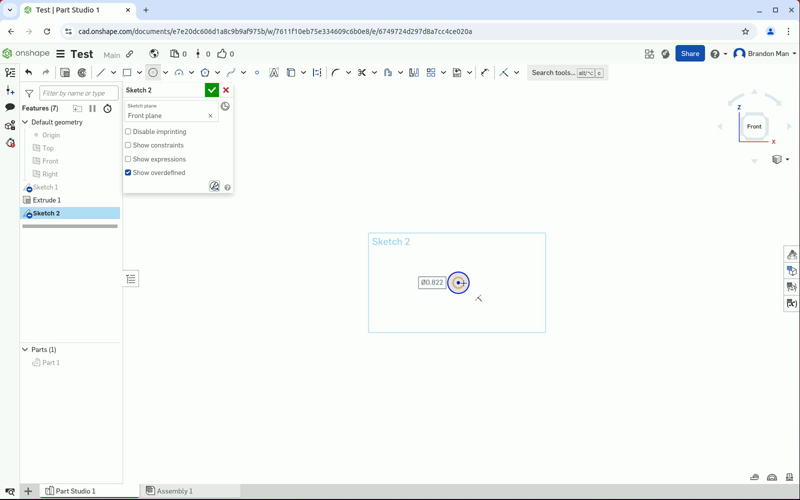
scroll(-6)
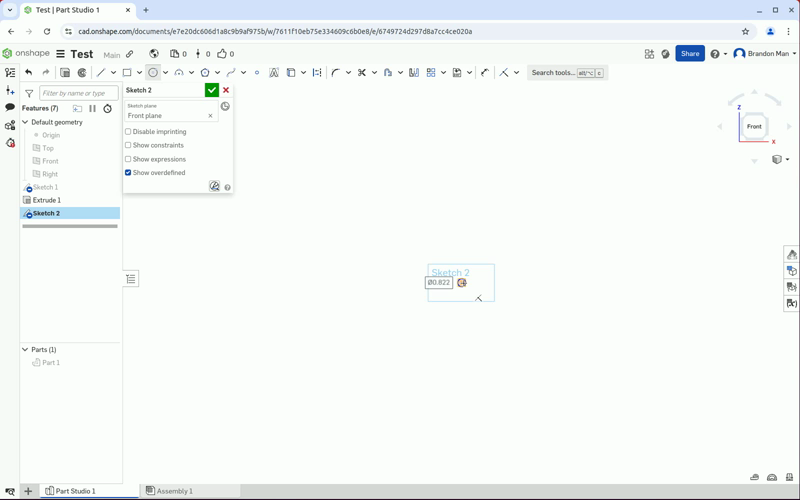
key(esc)
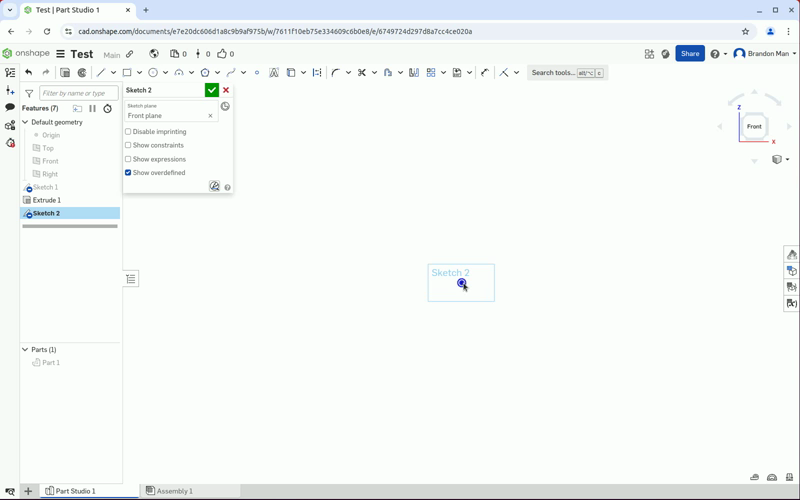
mouse_move(460, 280)
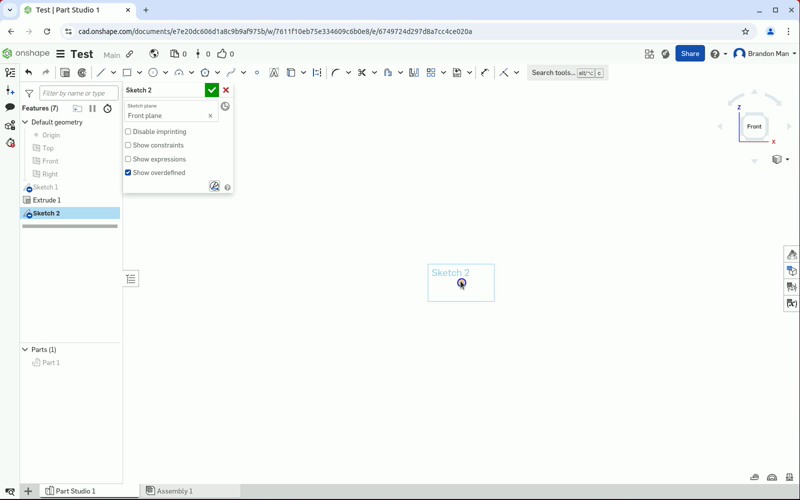
scroll(6)
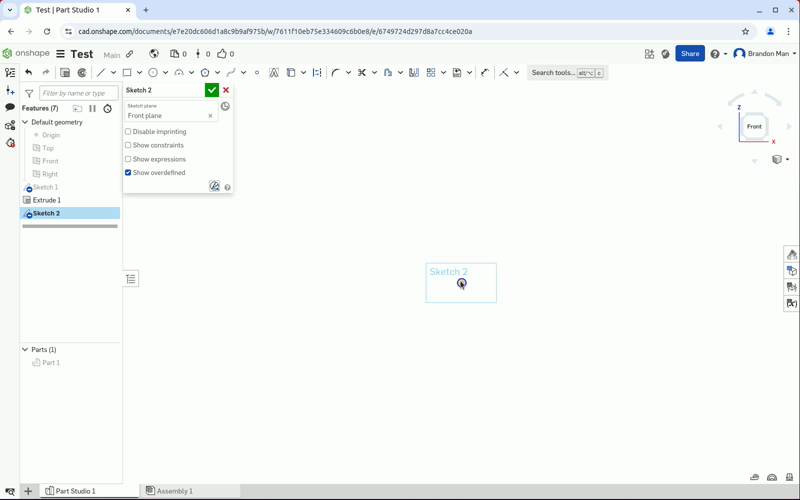
scroll(6)
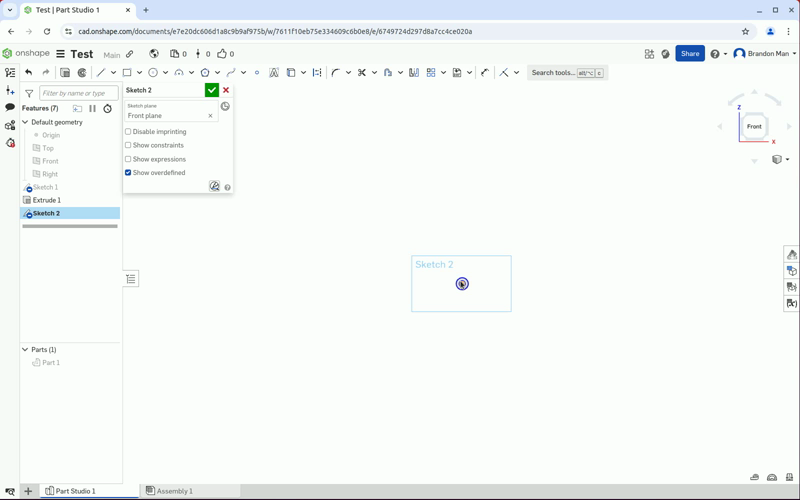
scroll(6)
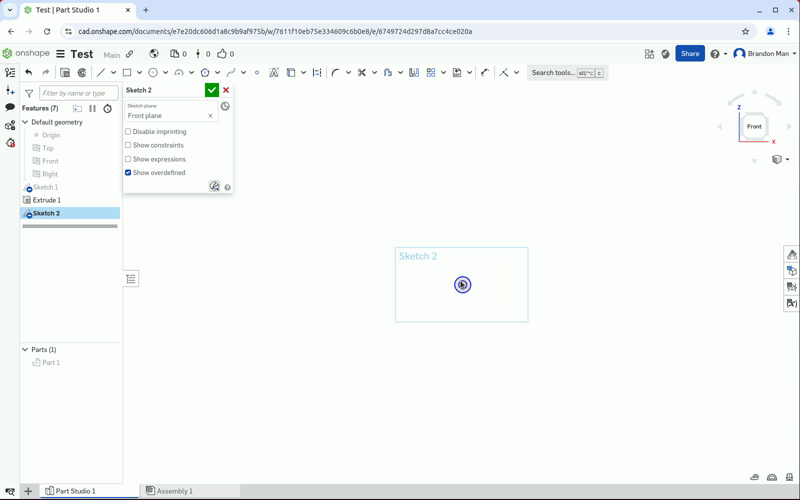
scroll(6)
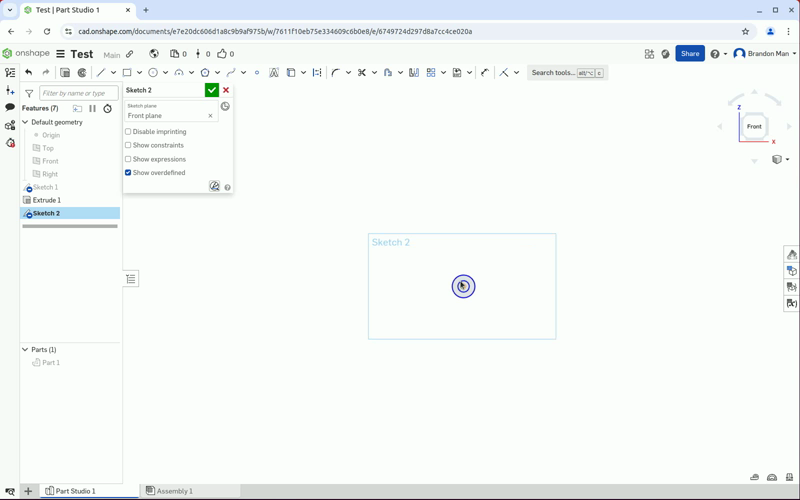
scroll(6)
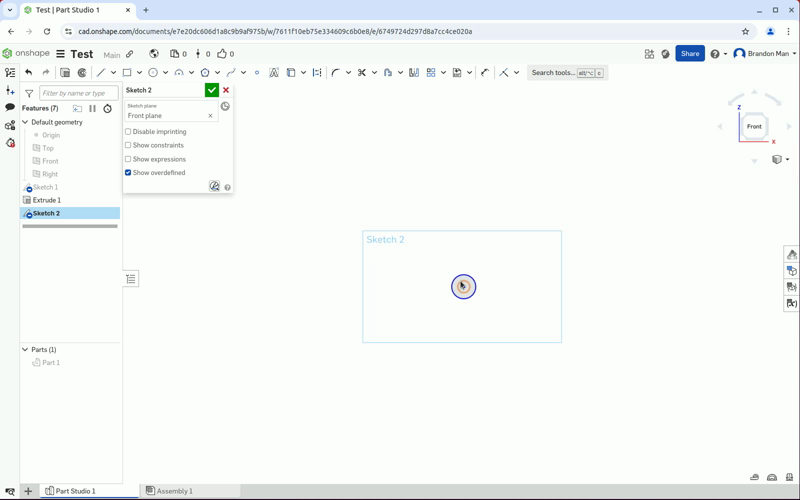
scroll(6)
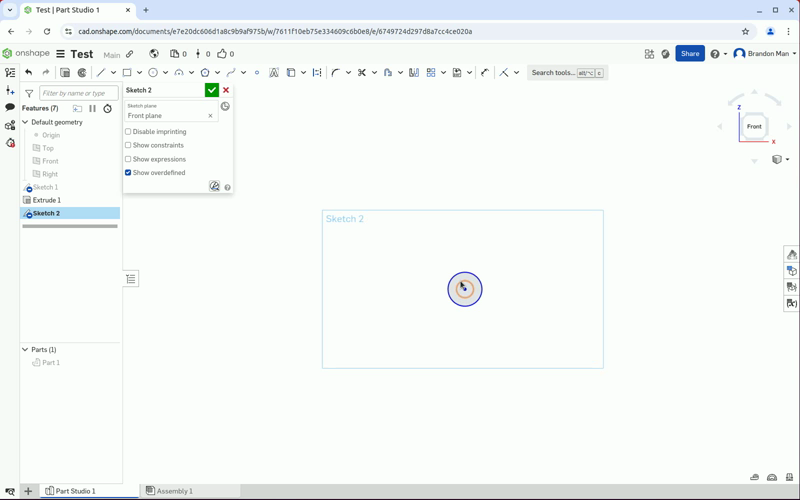
scroll(6)
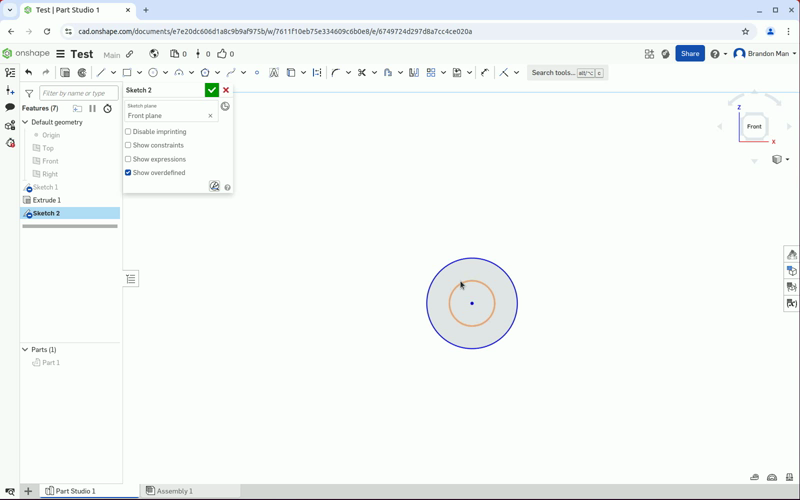
click(460, 280)
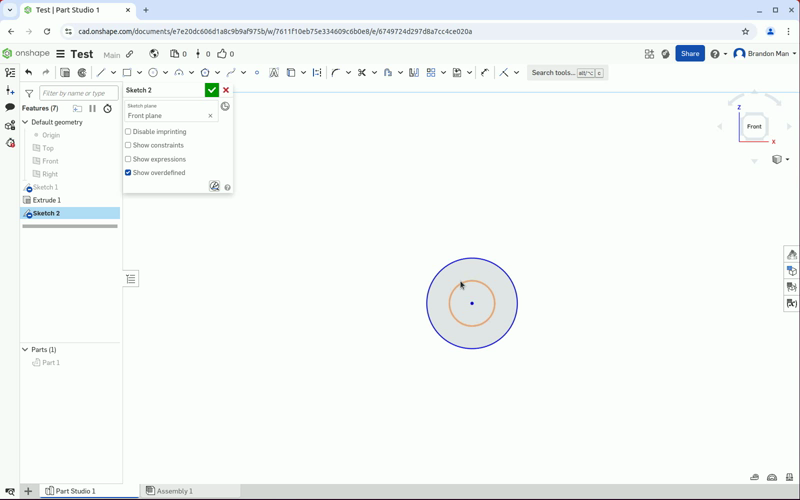
scroll(-6)
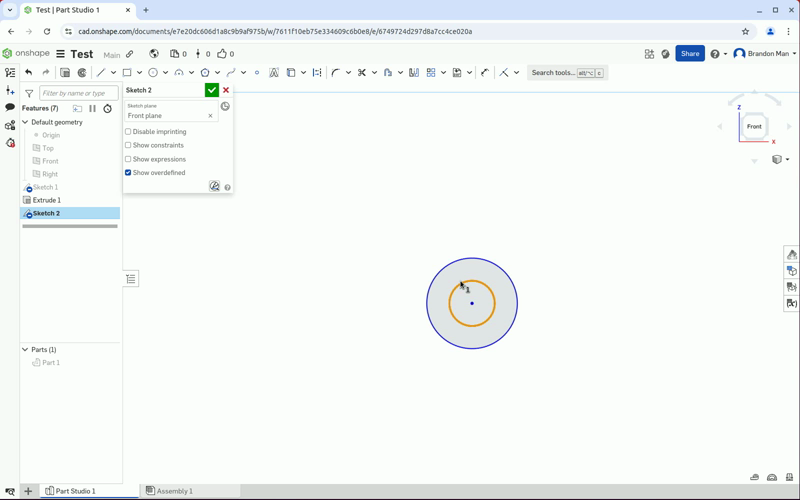
scroll(-6)
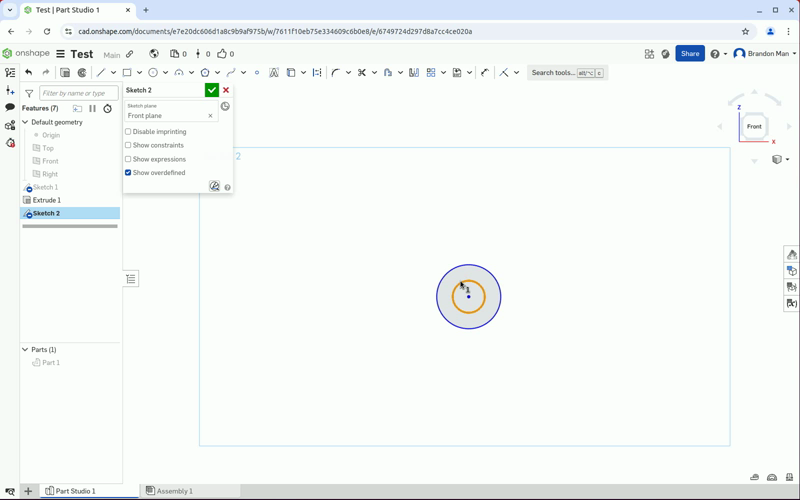
scroll(-6)
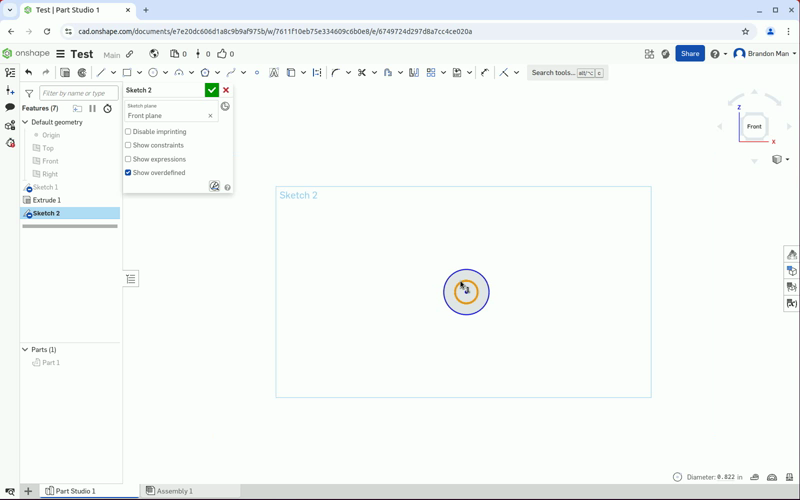
scroll(-6)
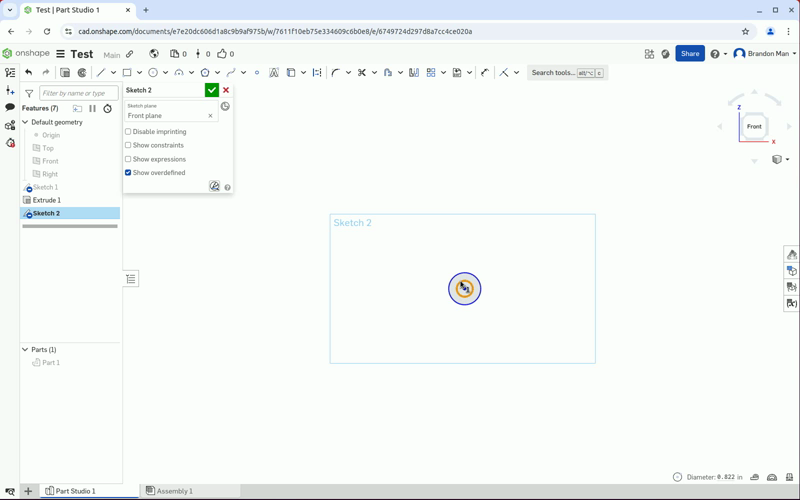
scroll(-6)
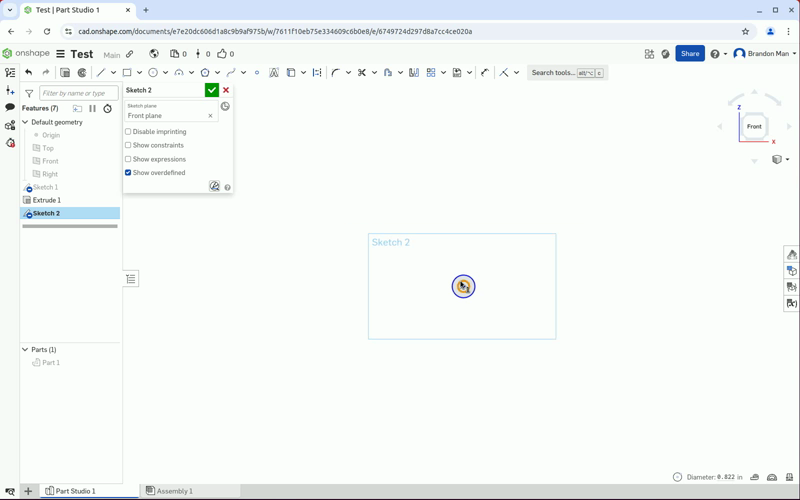
scroll(-6)
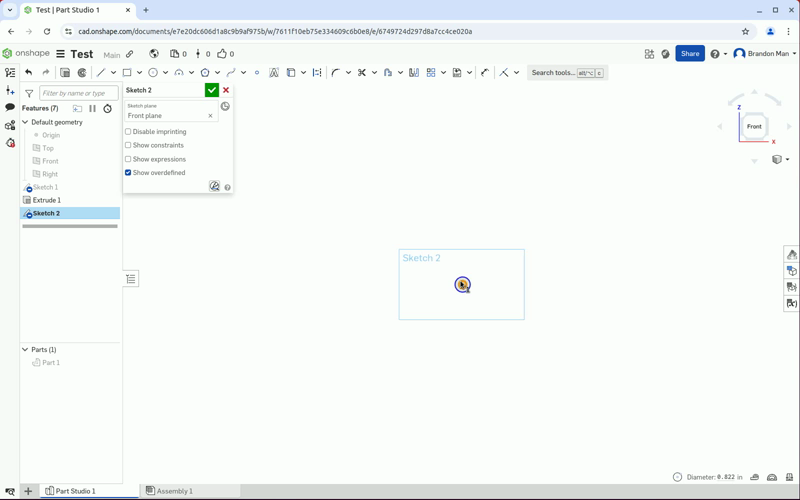
scroll(-6)
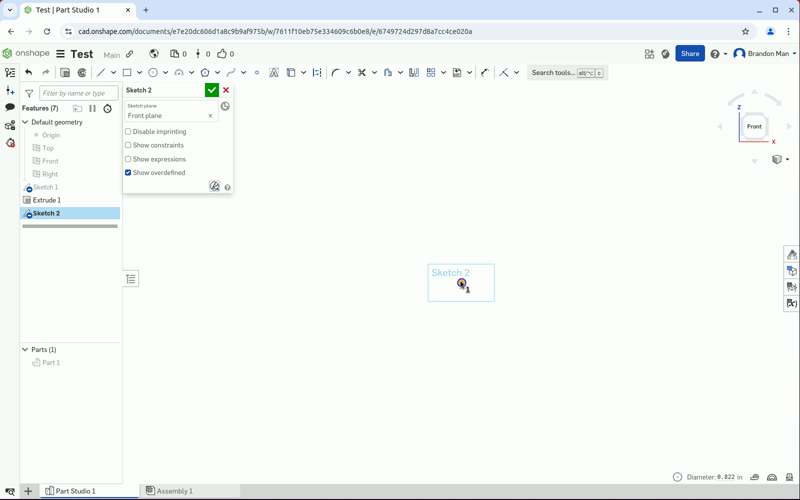
mouse_move(73, 352)
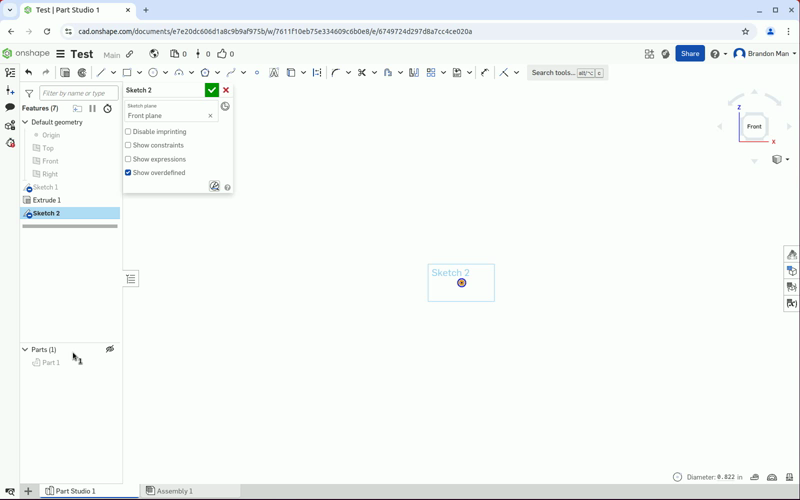
key(shift+y)
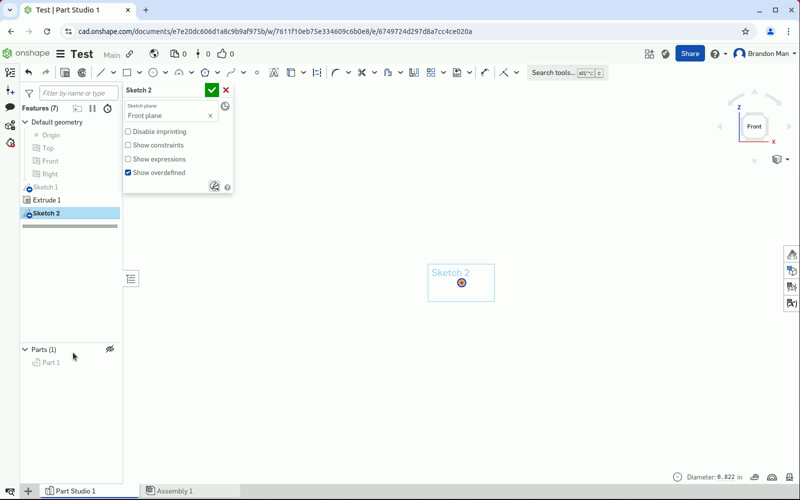
key(shift+e)
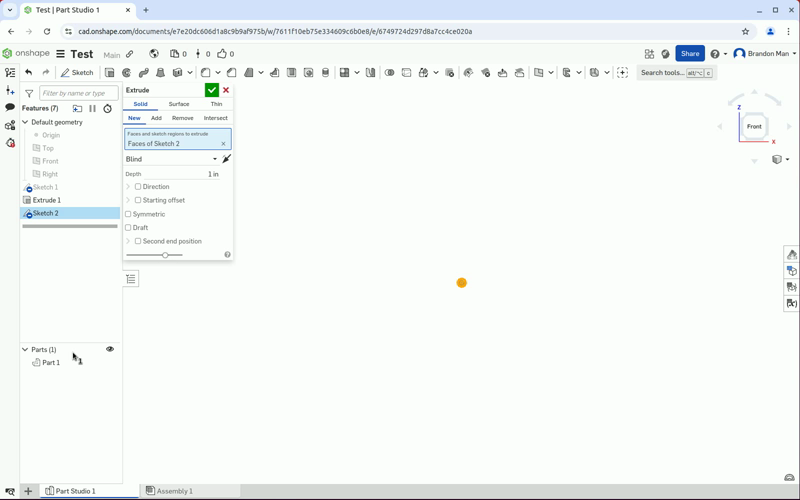
mouse_move(143, 106)
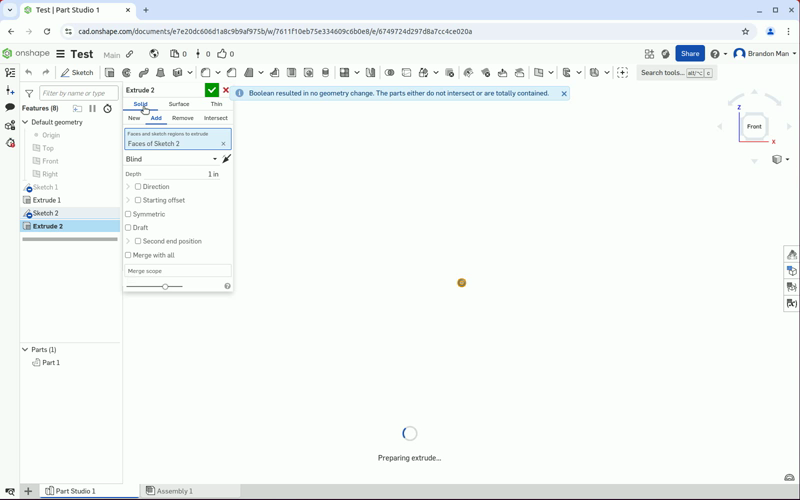
click(143, 106)
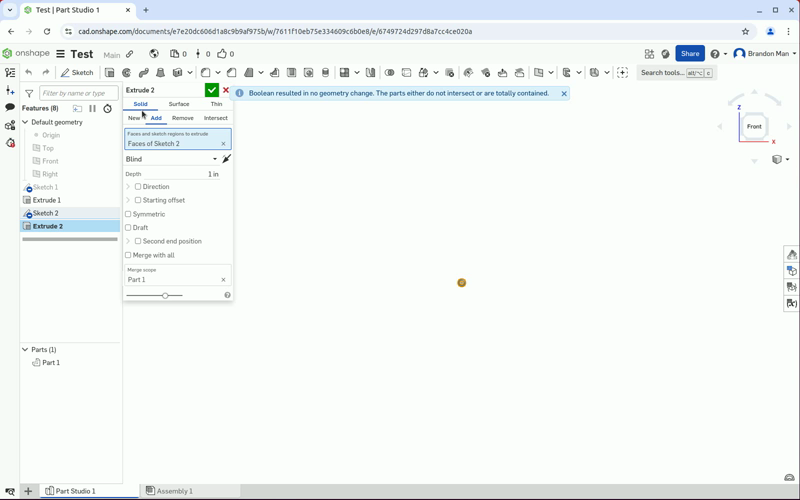
mouse_move(137, 120)
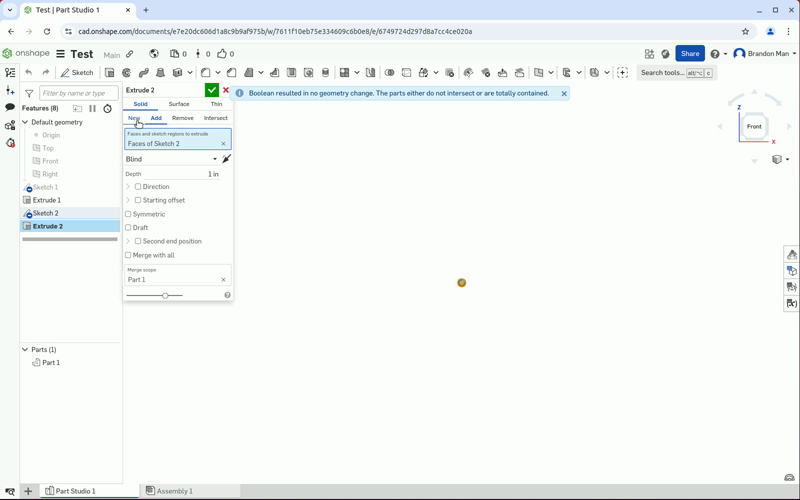
click(137, 120)
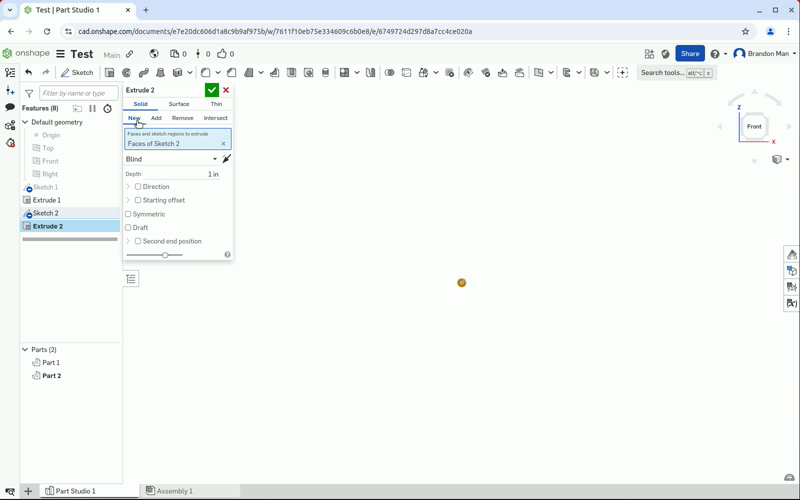
key(tab, 4)
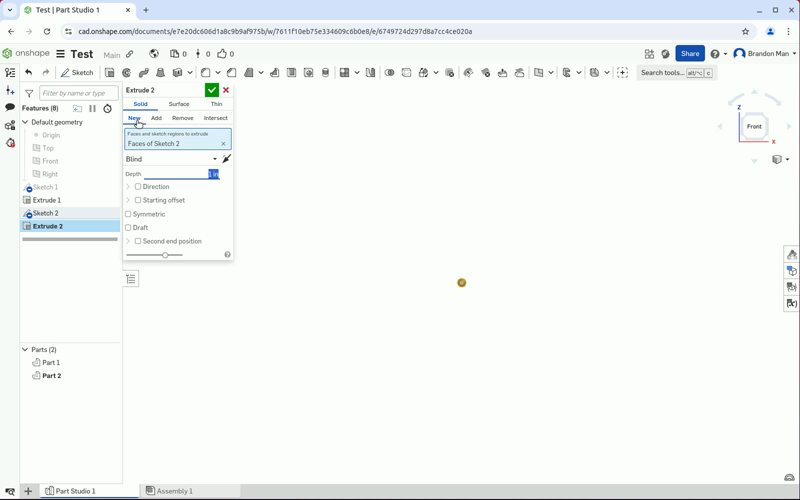
text(23.108)
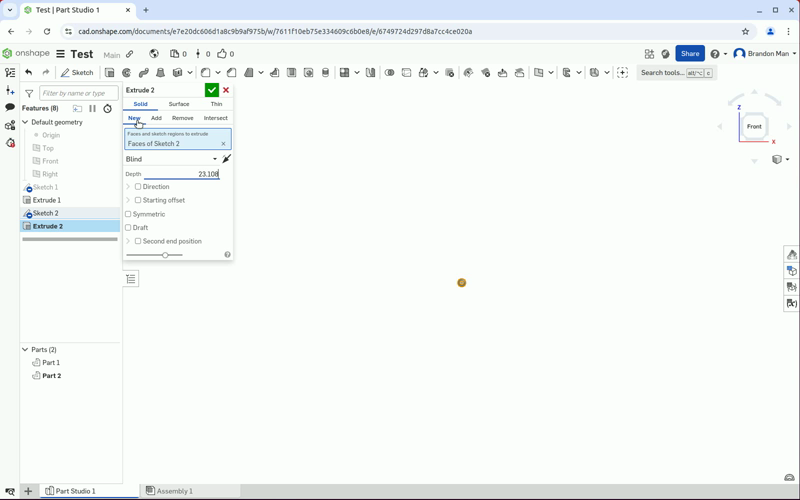
key(enter)
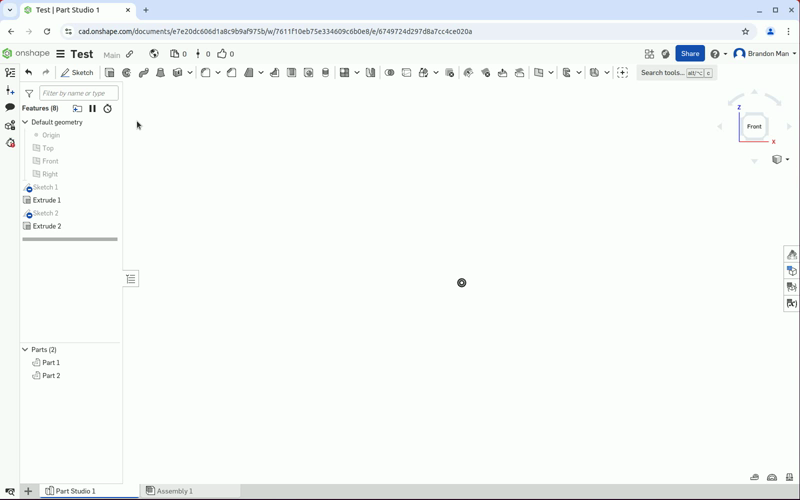
key(shift+h)
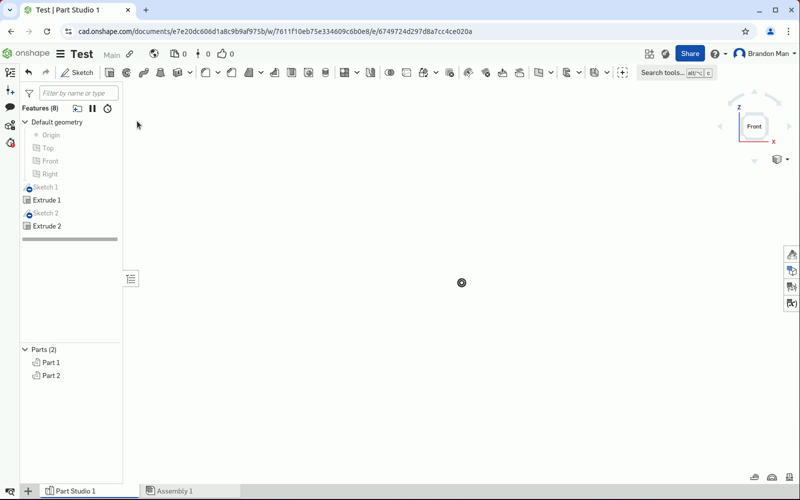
key(shift+h)
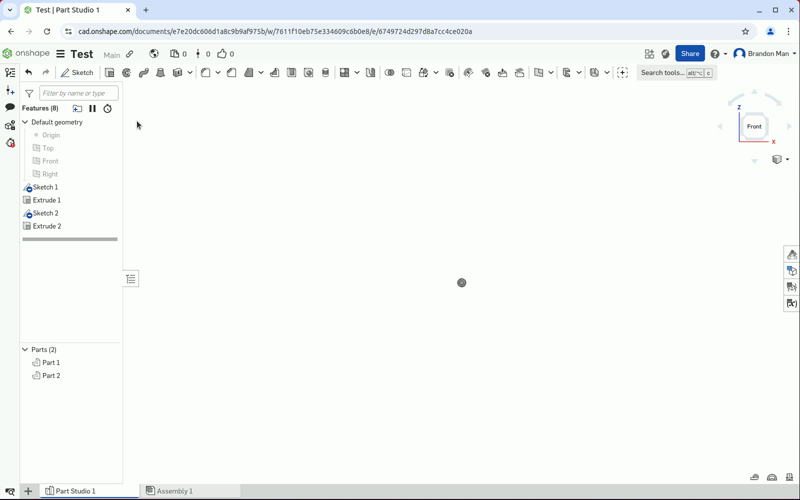
key(shift+7)
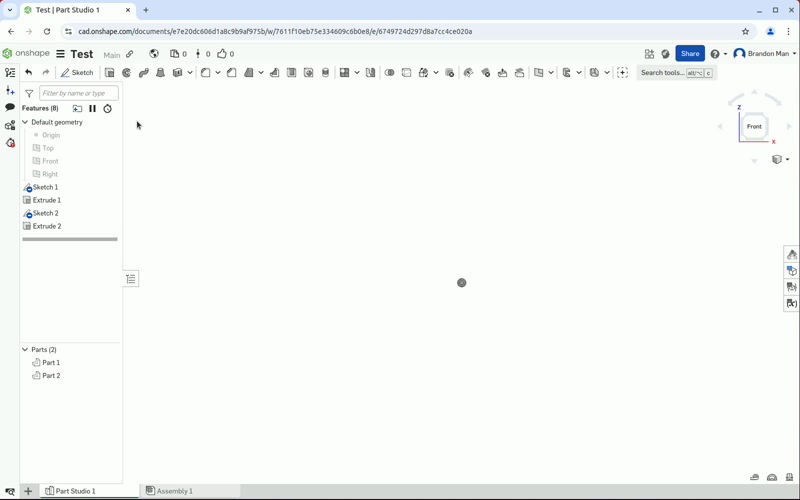
key(left, 2)
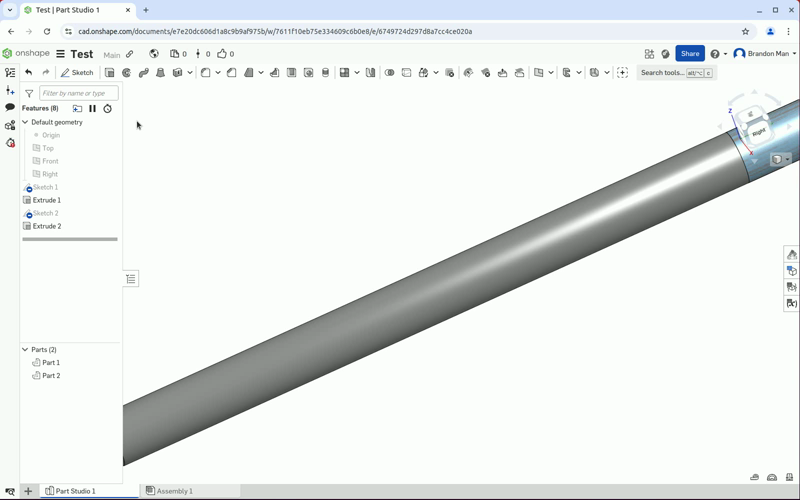
key(down, 2)
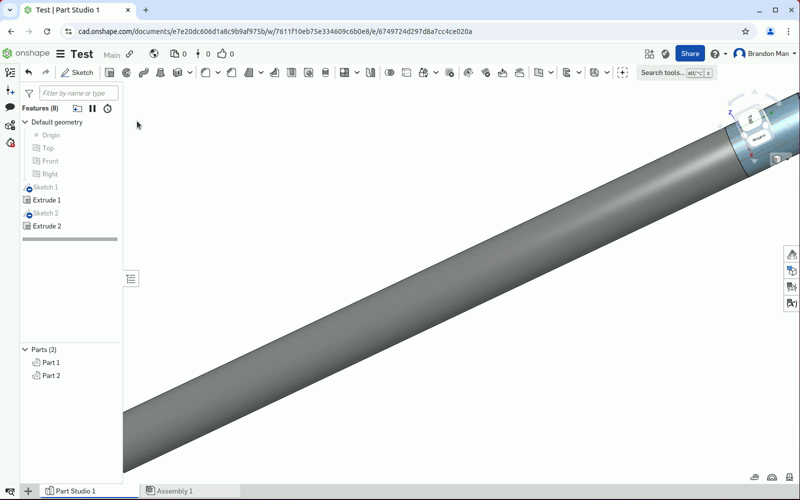
key(up, 2)
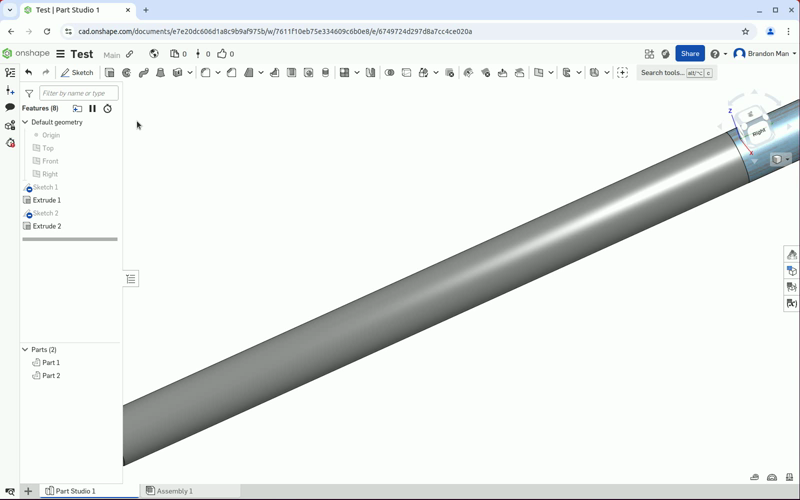
key(right, 2)
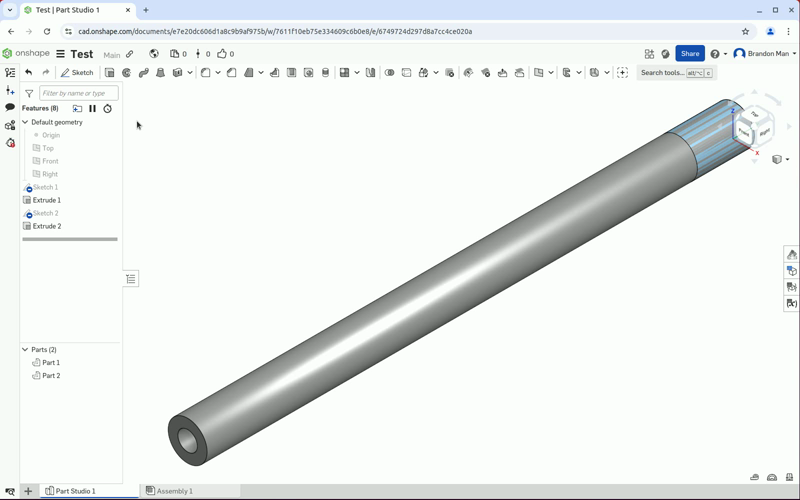
mouse_move(73, 189)
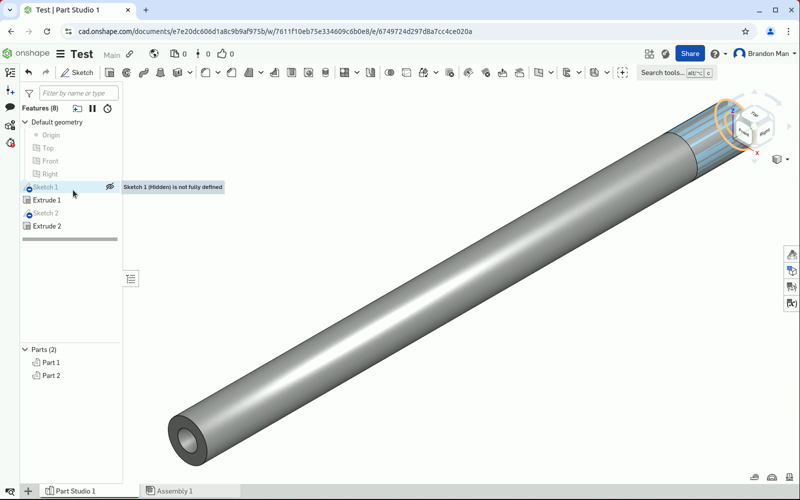
click(73, 189)